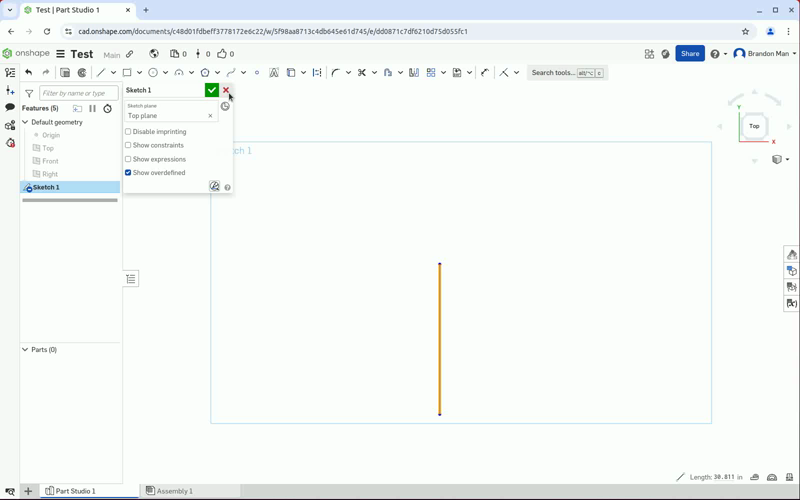
key(shift+h)
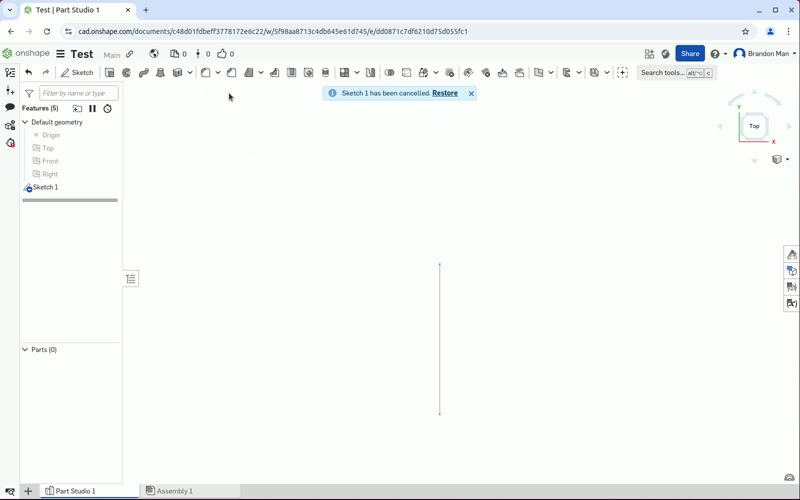
key(shift+s)
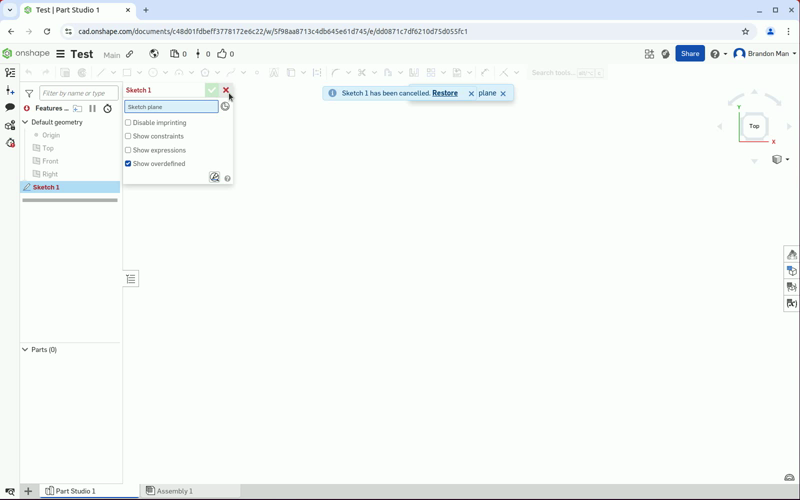
mouse_move(73, 150)
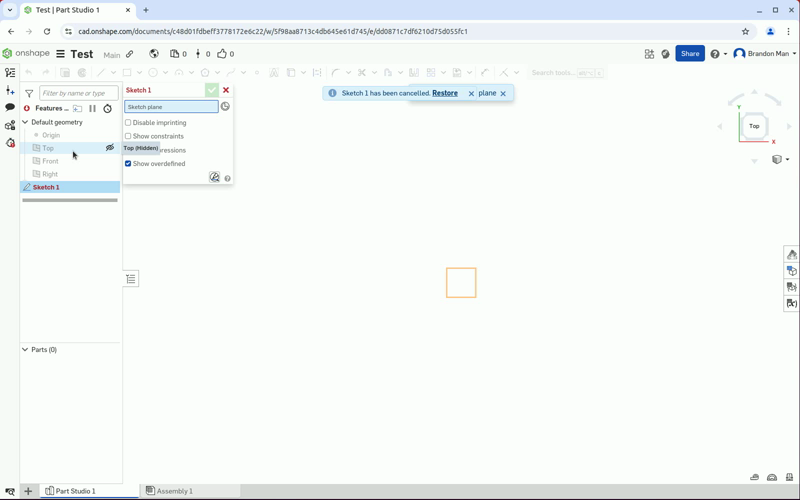
click(73, 150)
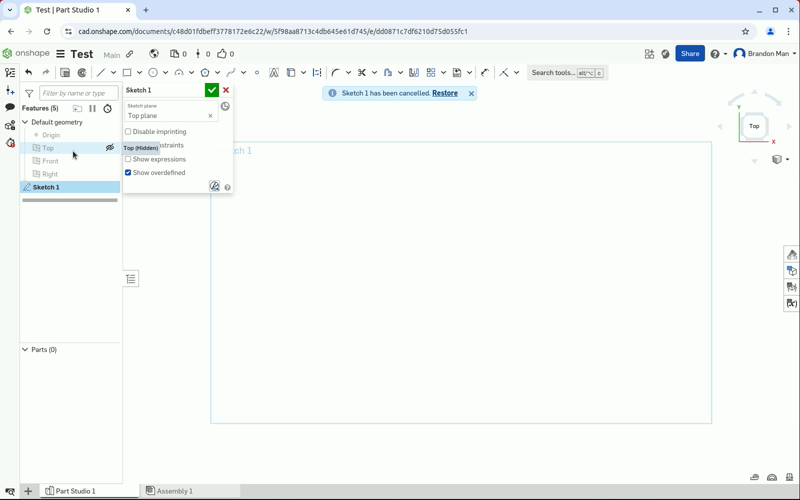
mouse_move(73, 352)
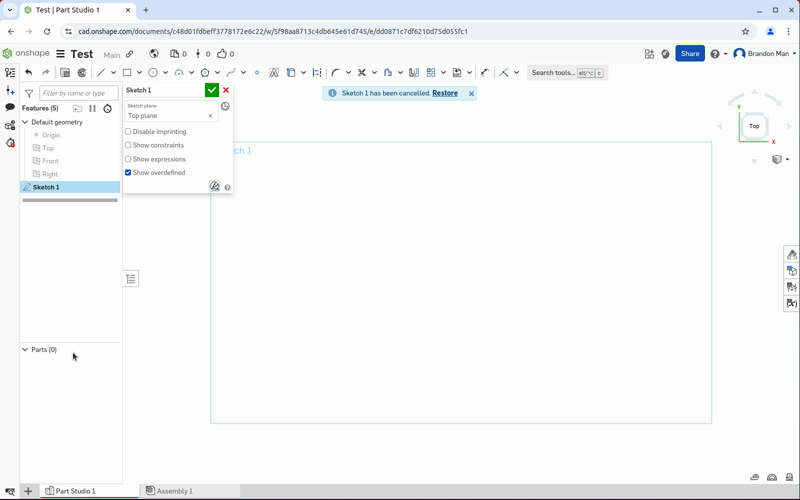
key(y)
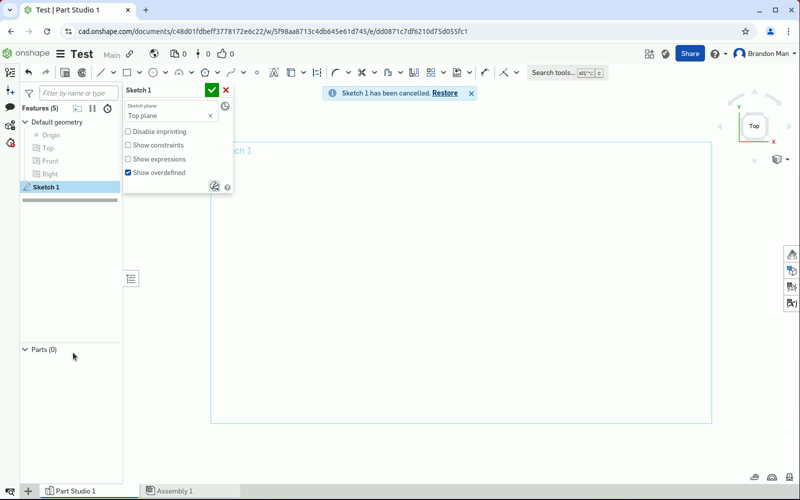
key(a)
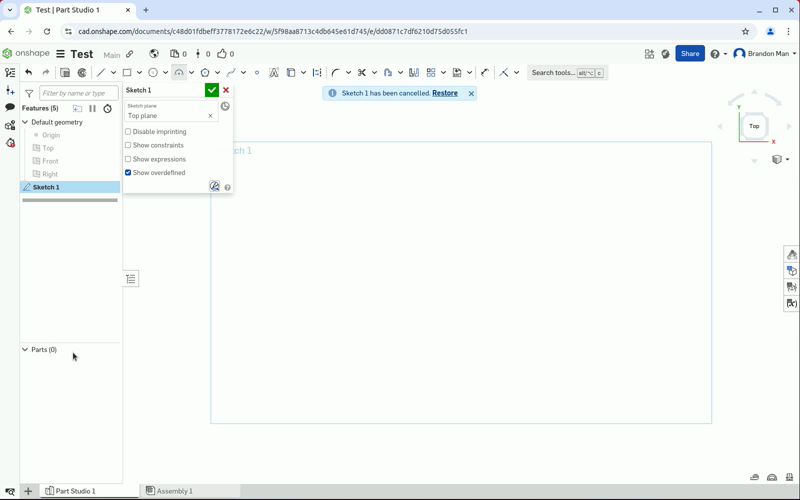
key_down(shift)
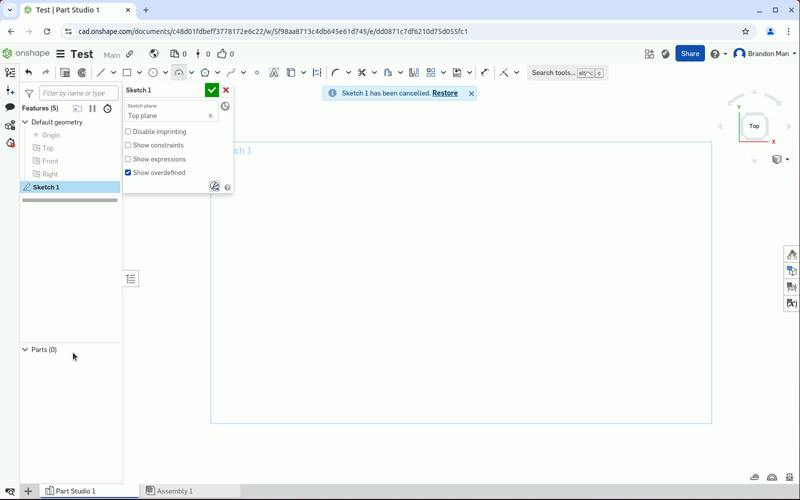
mouse_move(385, 373)
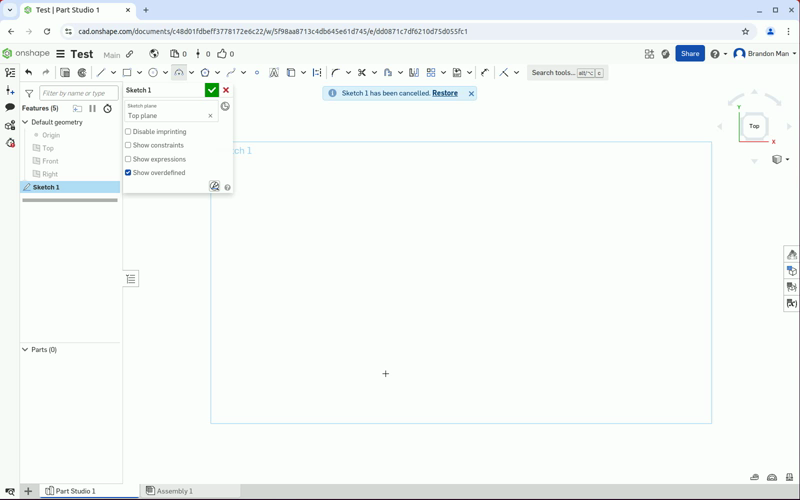
click(385, 373)
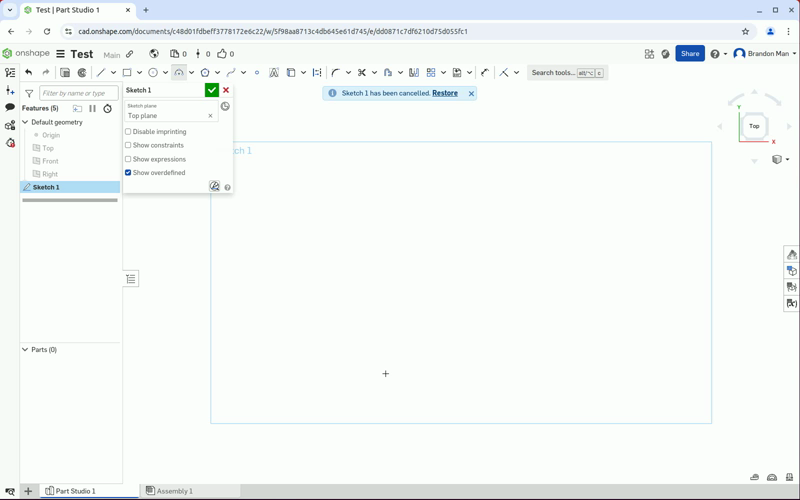
key_up(shift)
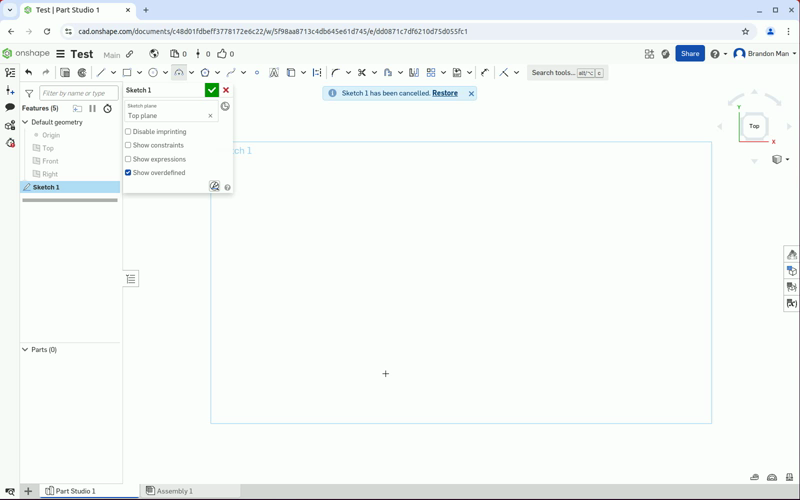
key_down(shift)
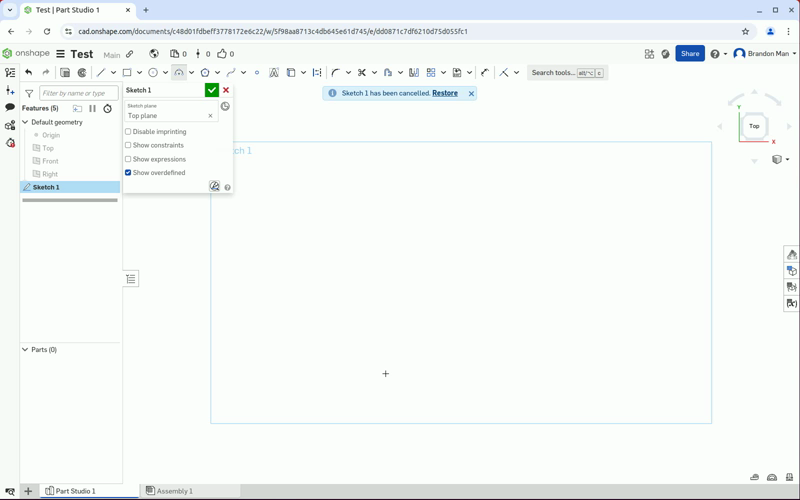
mouse_move(409, 396)
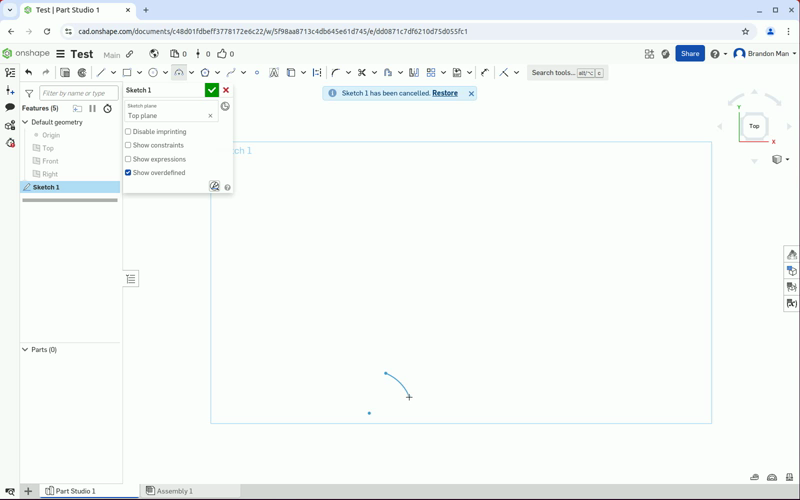
click(409, 396)
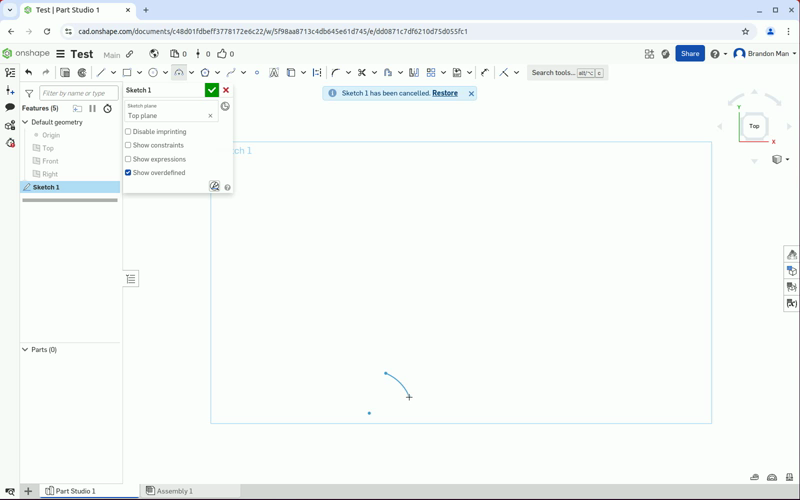
mouse_move(392, 389)
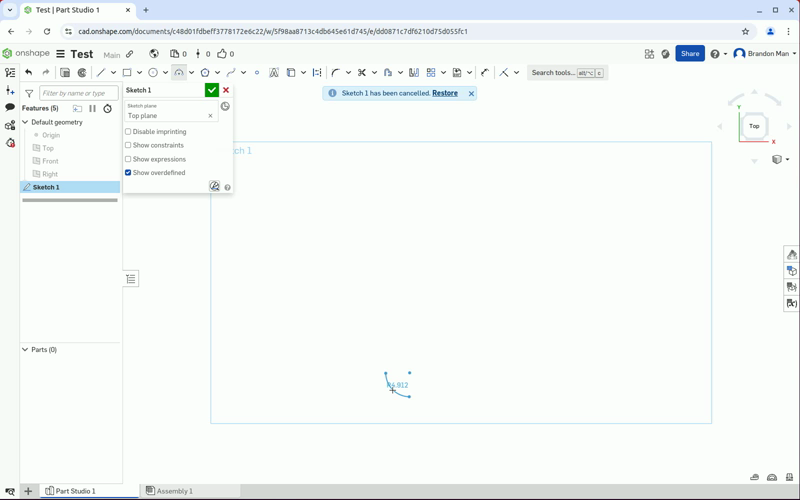
click(392, 389)
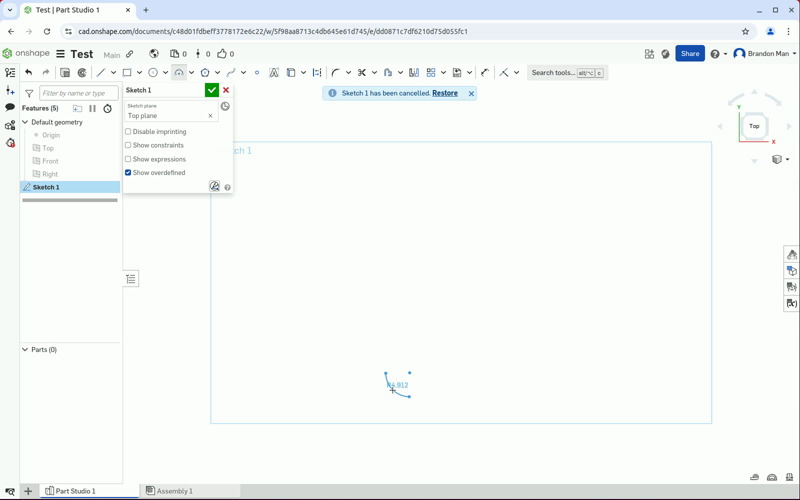
key_up(shift)
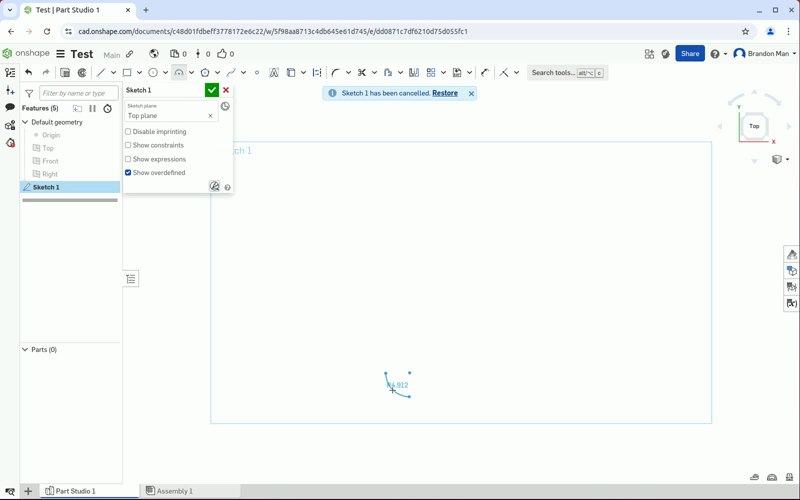
key(esc)
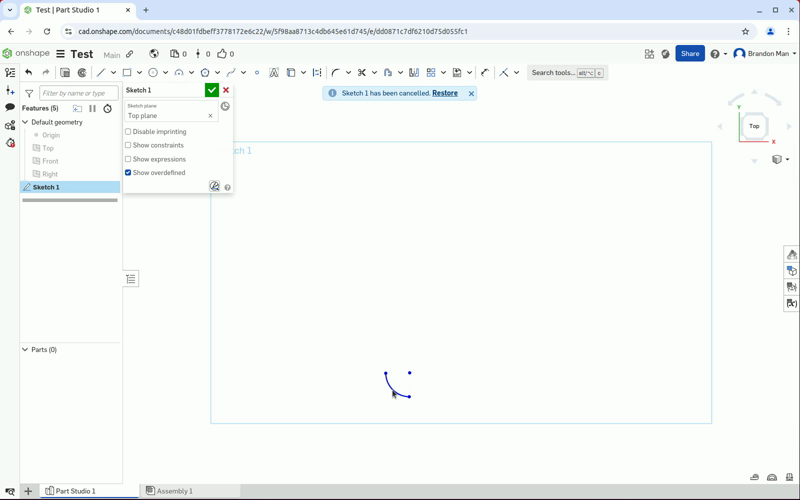
key(l)
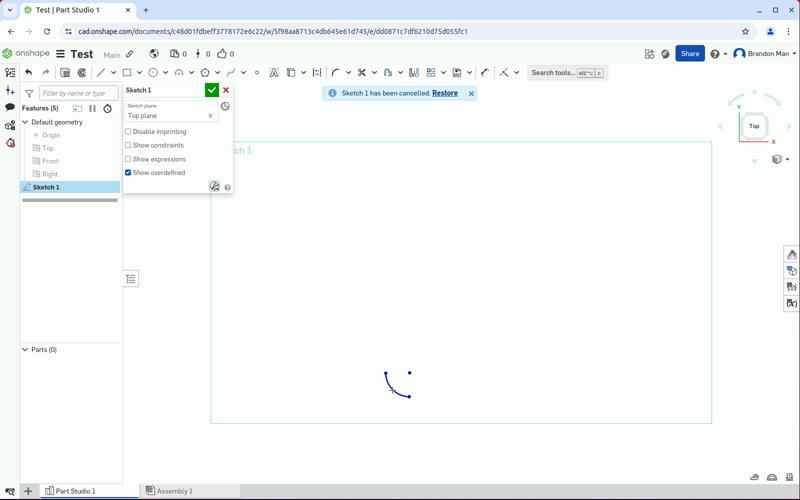
mouse_move(409, 396)
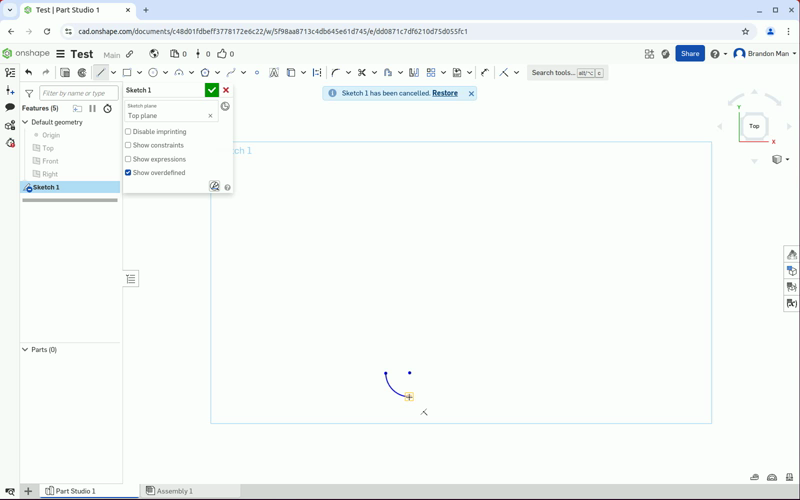
click(409, 396)
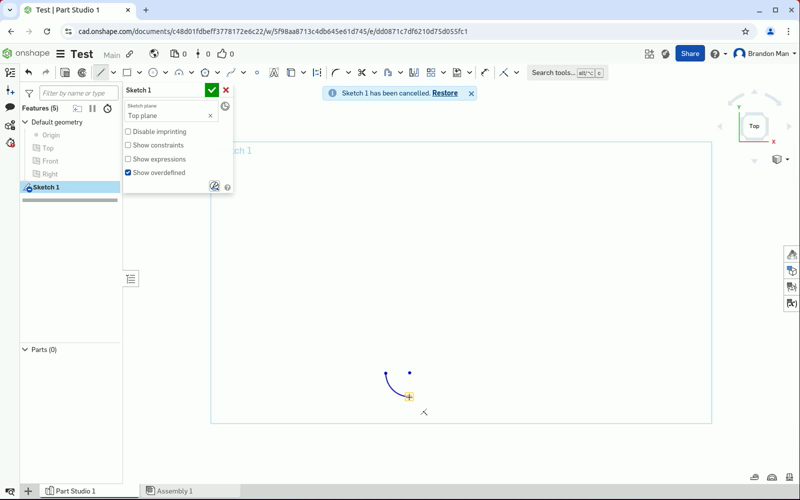
key_down(shift)
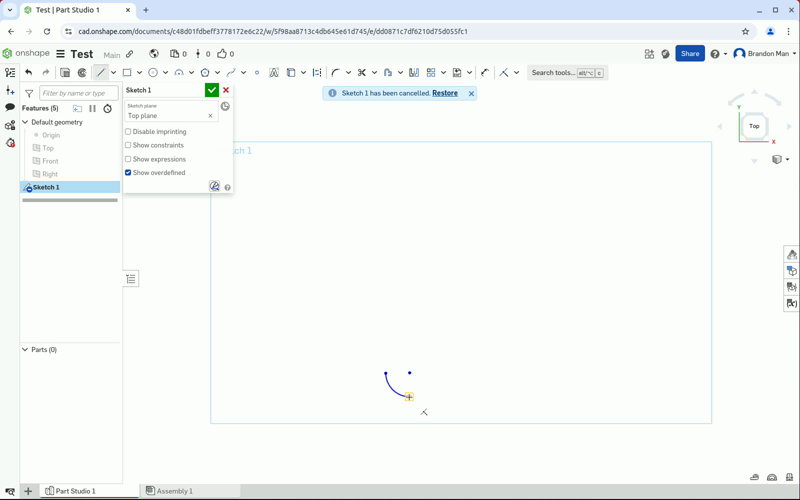
mouse_move(513, 396)
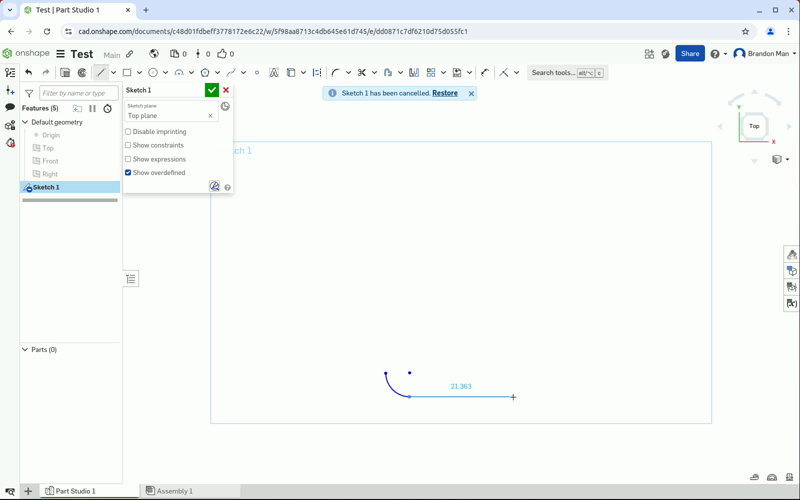
click(513, 396)
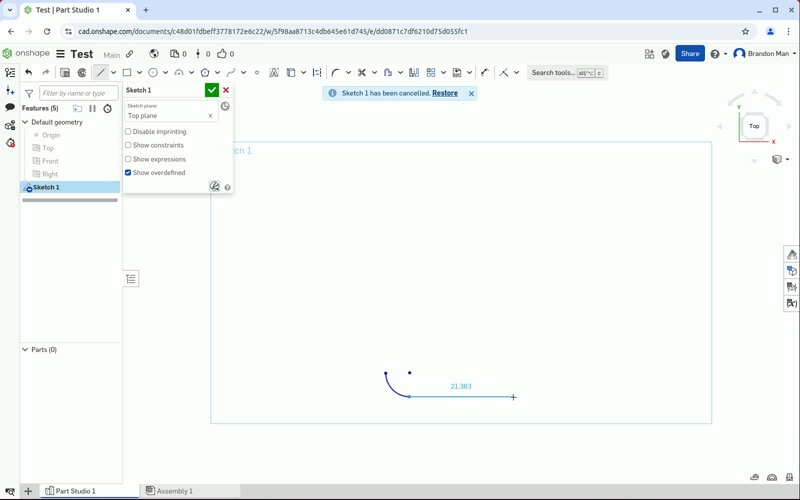
key_up(shift)
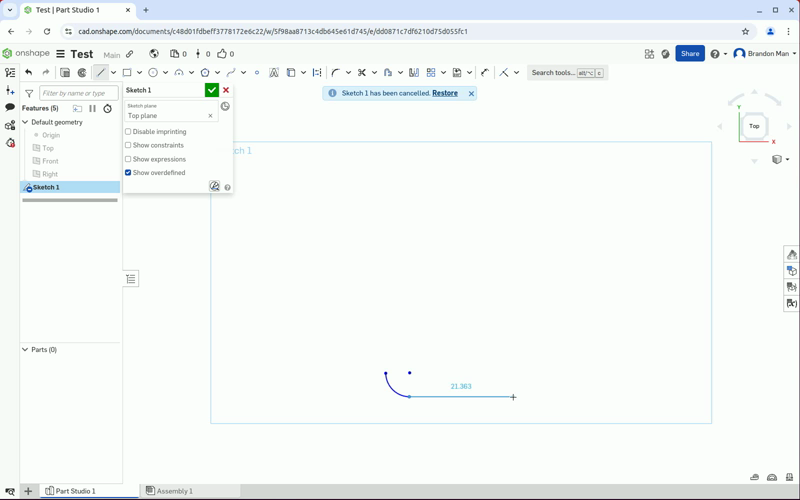
key(esc)
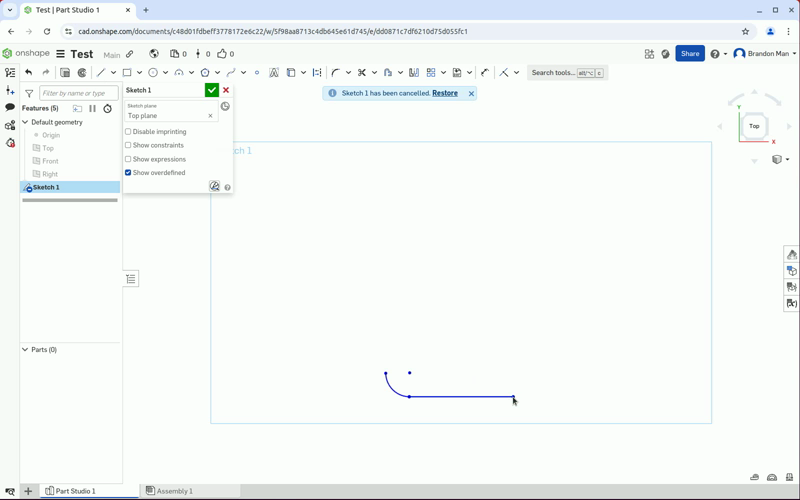
key(a)
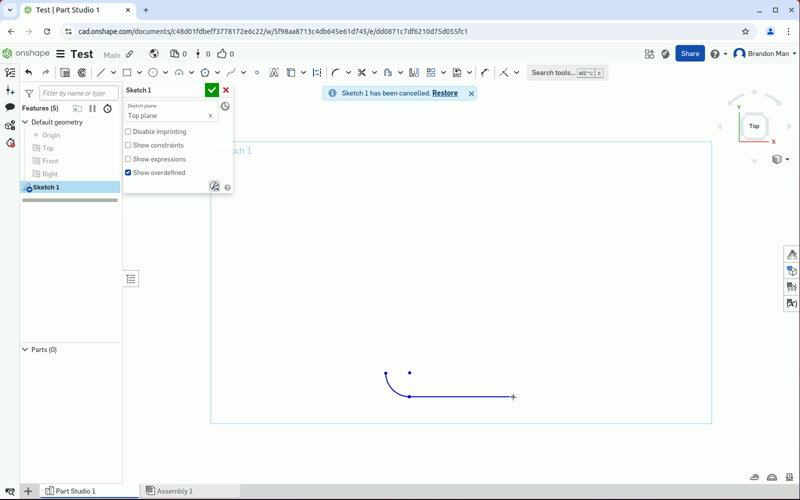
mouse_move(513, 396)
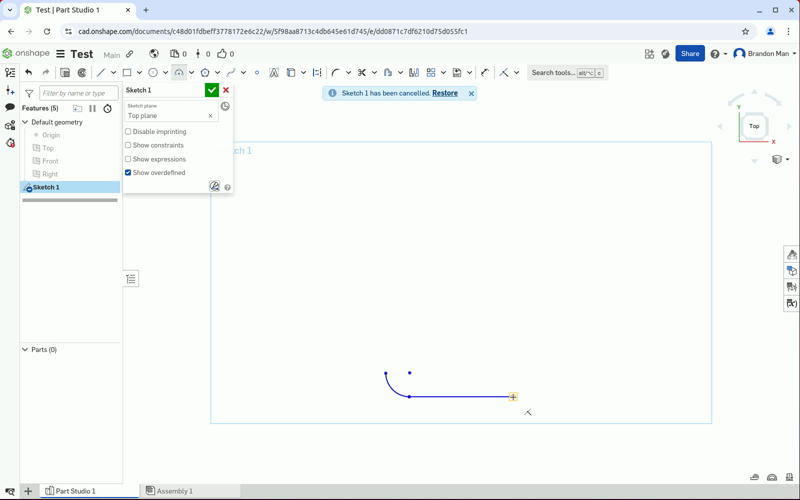
click(513, 396)
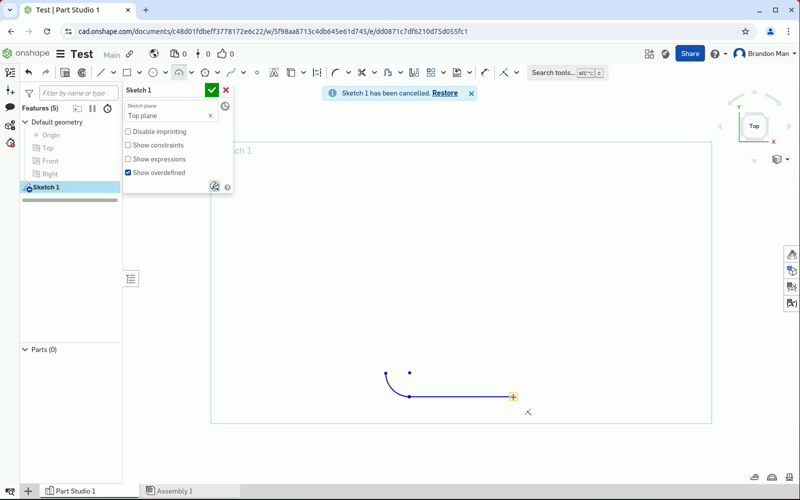
key_down(shift)
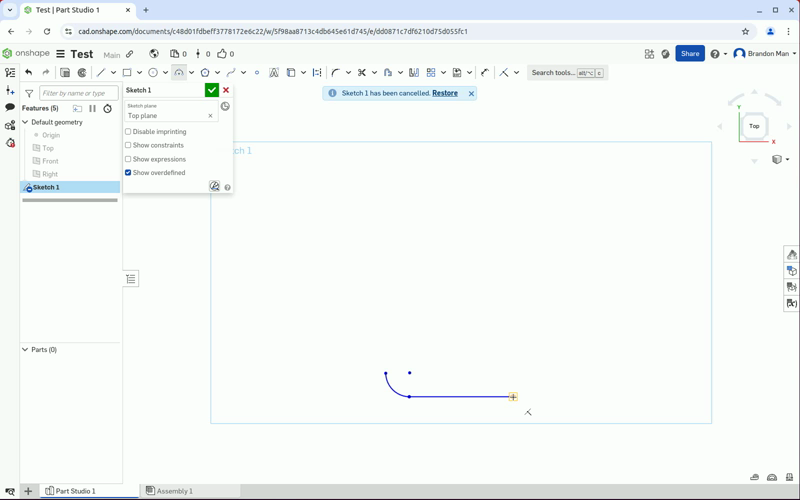
mouse_move(534, 373)
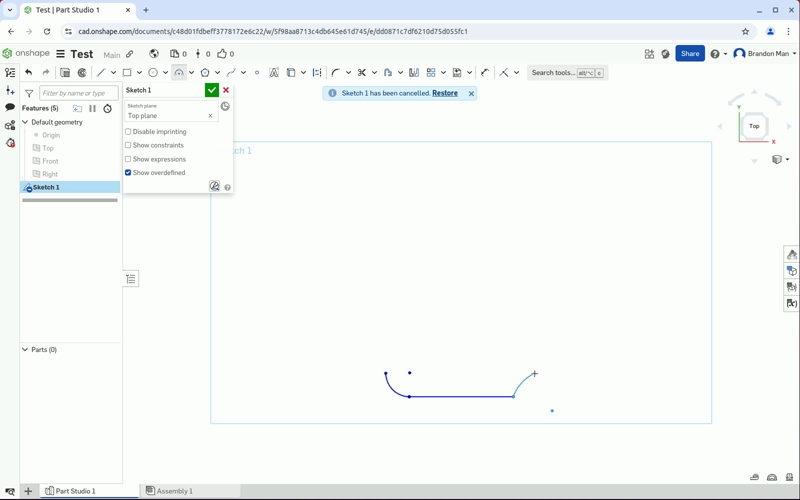
click(534, 373)
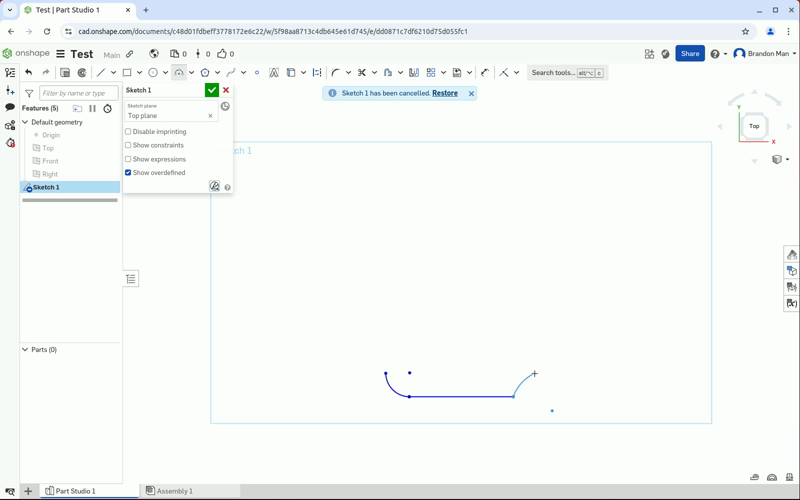
mouse_move(528, 389)
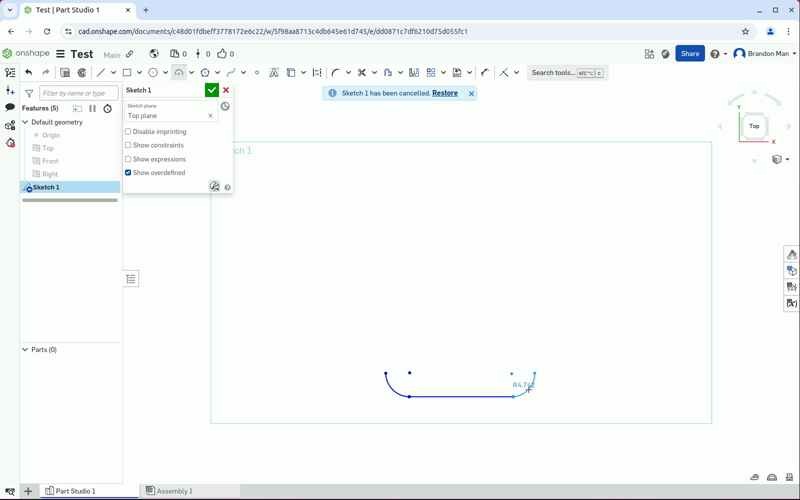
click(528, 389)
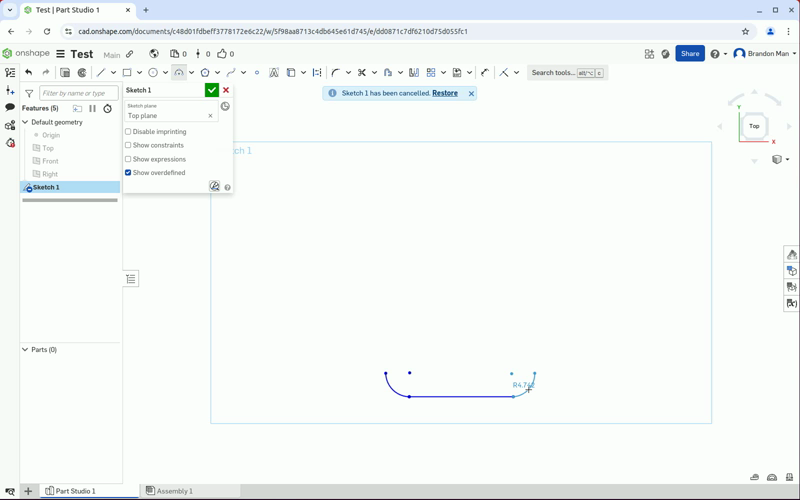
key_up(shift)
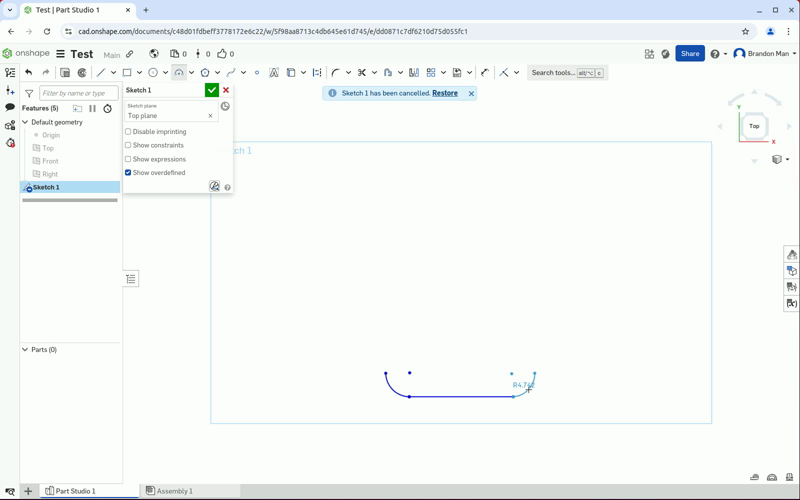
key(esc)
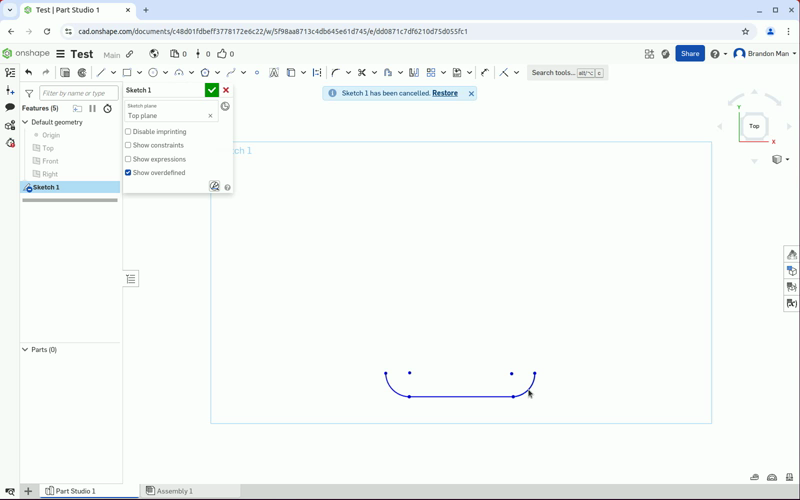
key(l)
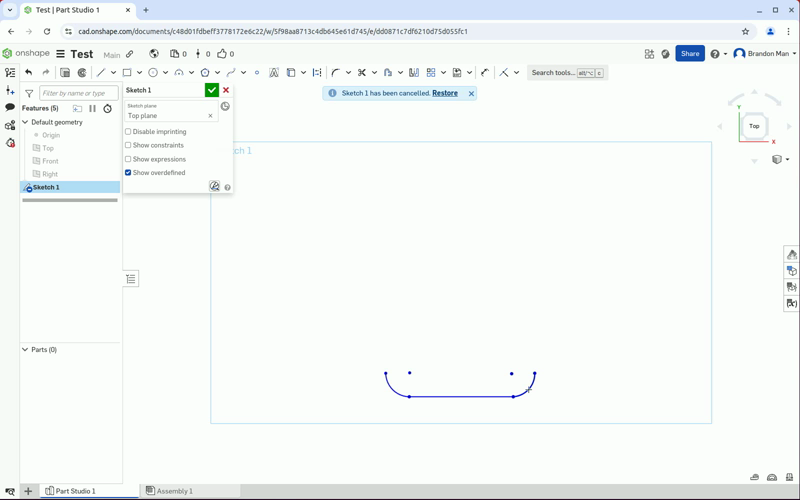
mouse_move(534, 373)
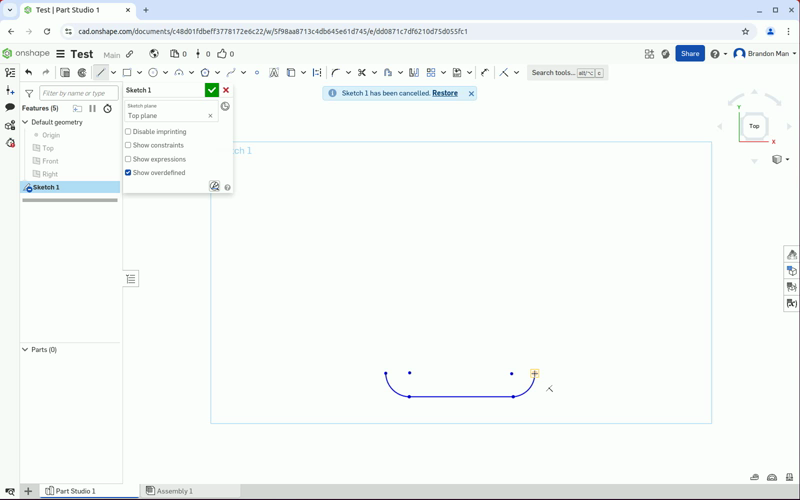
click(534, 373)
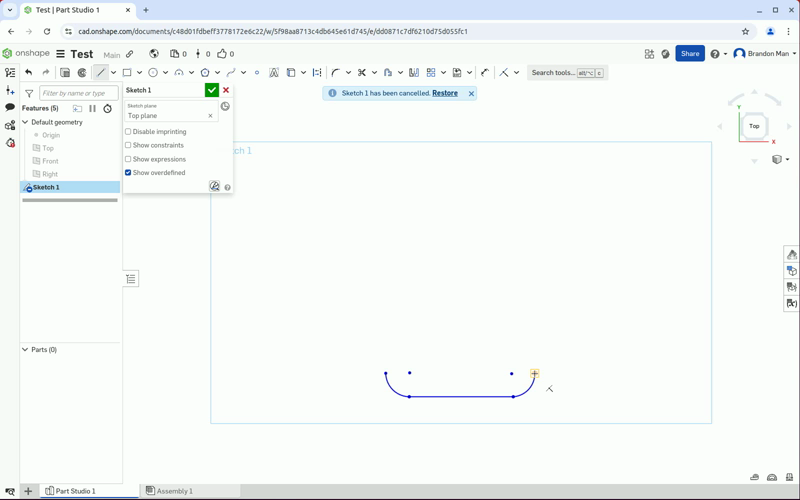
key_down(shift)
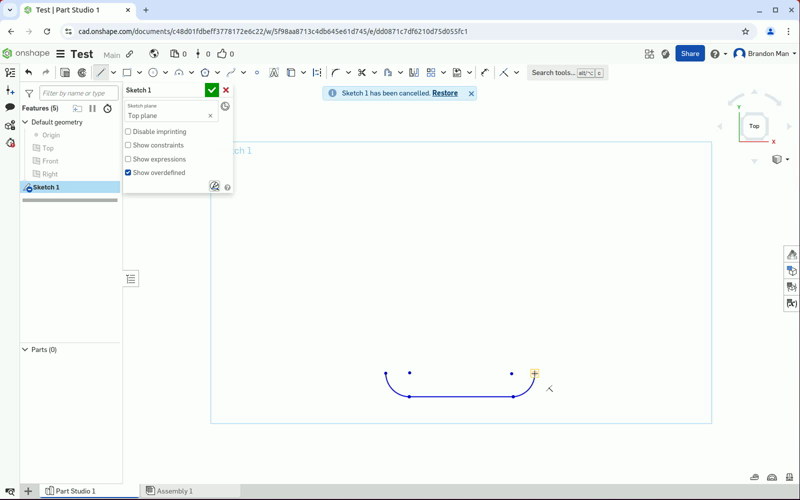
mouse_move(534, 194)
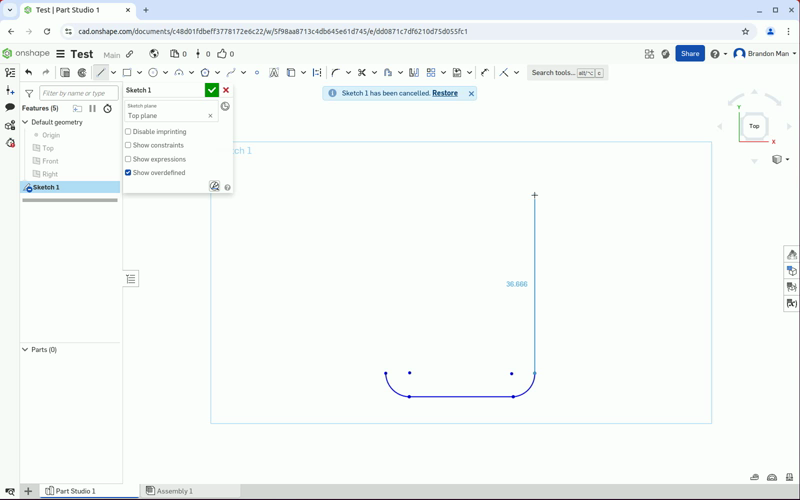
click(534, 194)
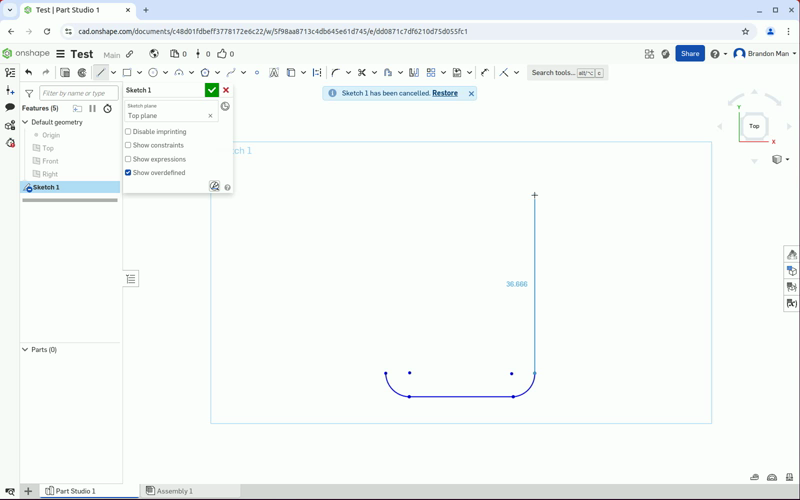
key_up(shift)
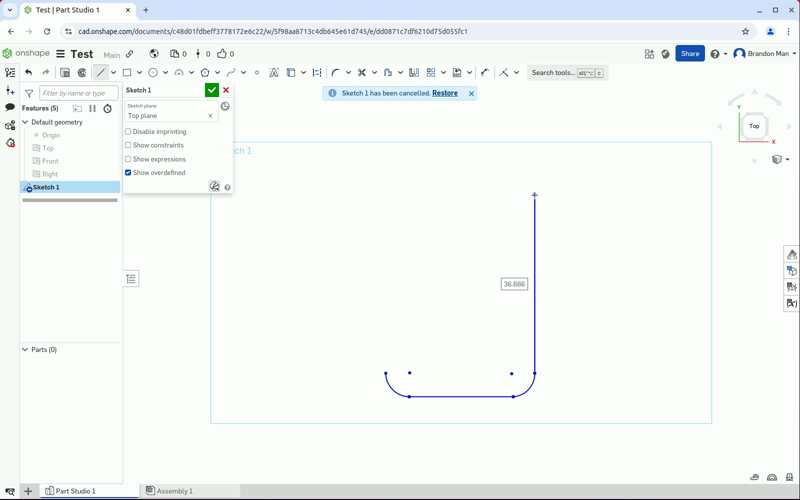
key(esc)
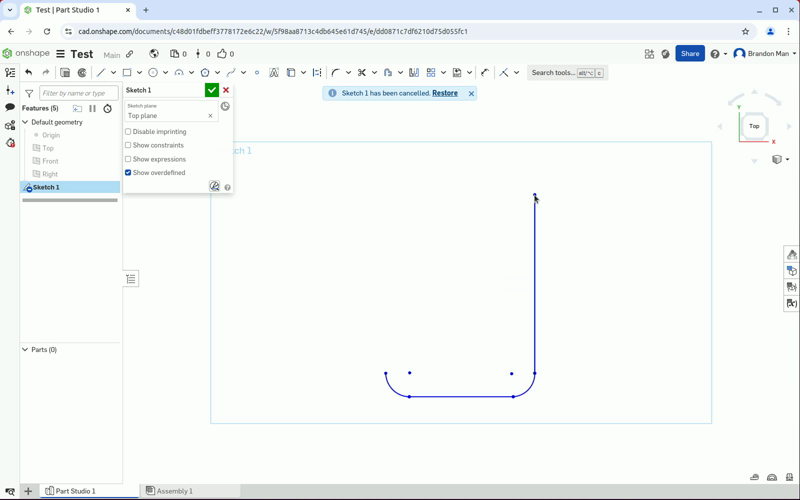
key(a)
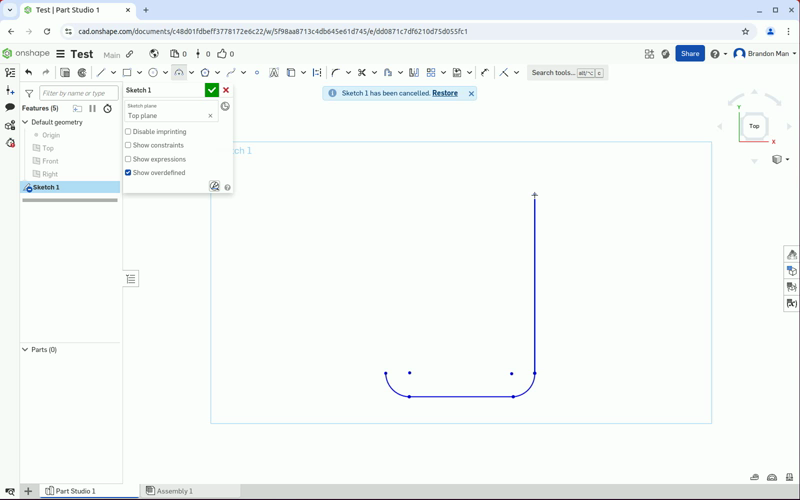
mouse_move(534, 194)
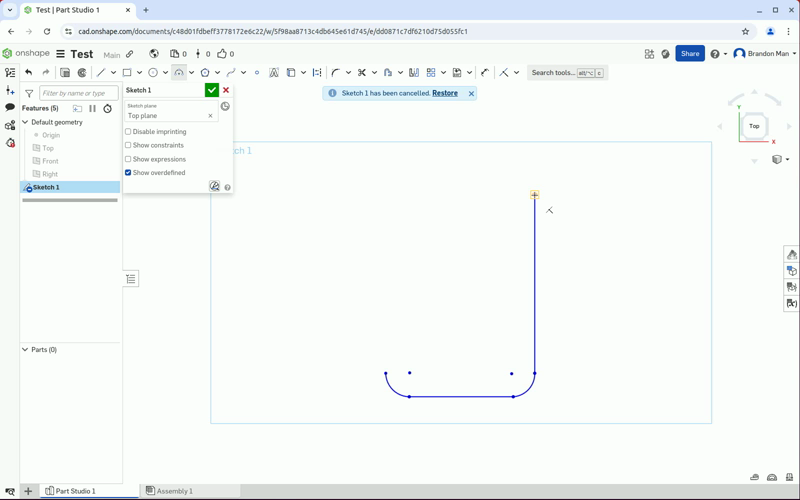
click(534, 194)
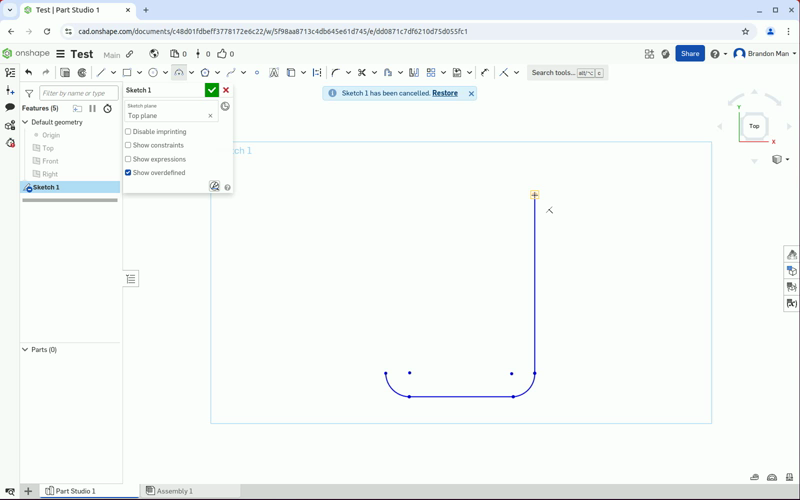
key_down(shift)
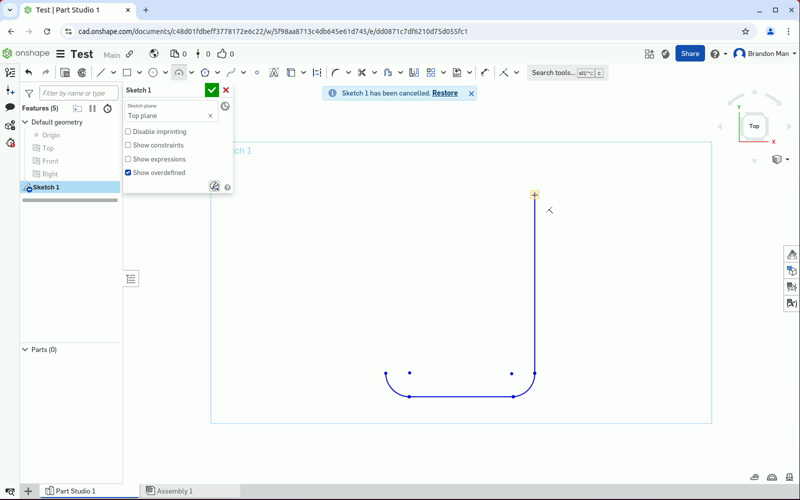
mouse_move(513, 171)
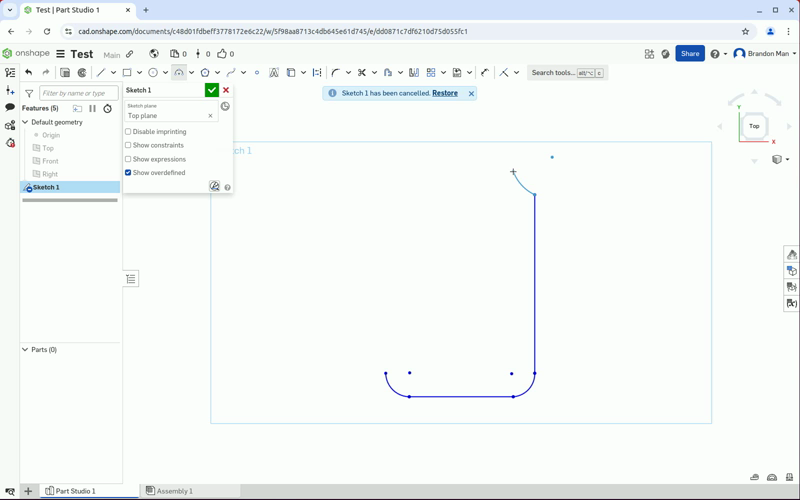
click(513, 171)
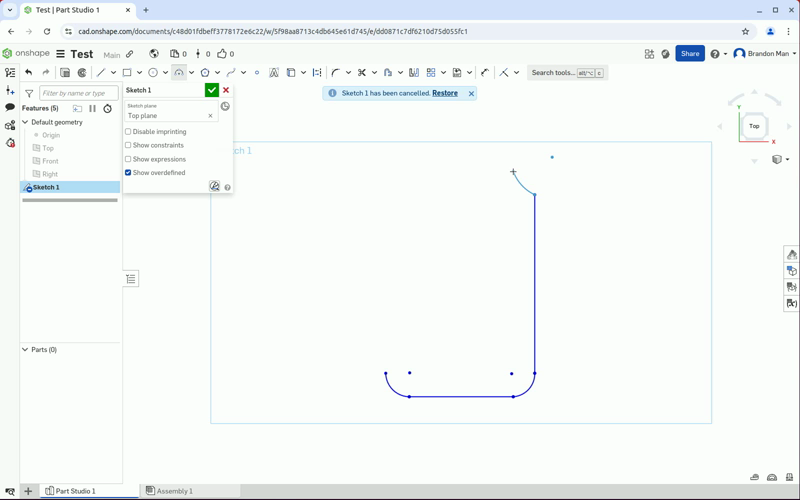
mouse_move(528, 178)
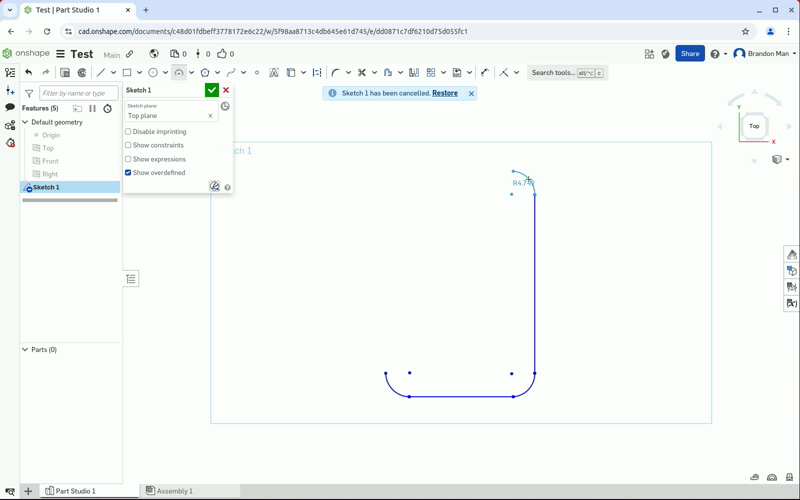
click(528, 178)
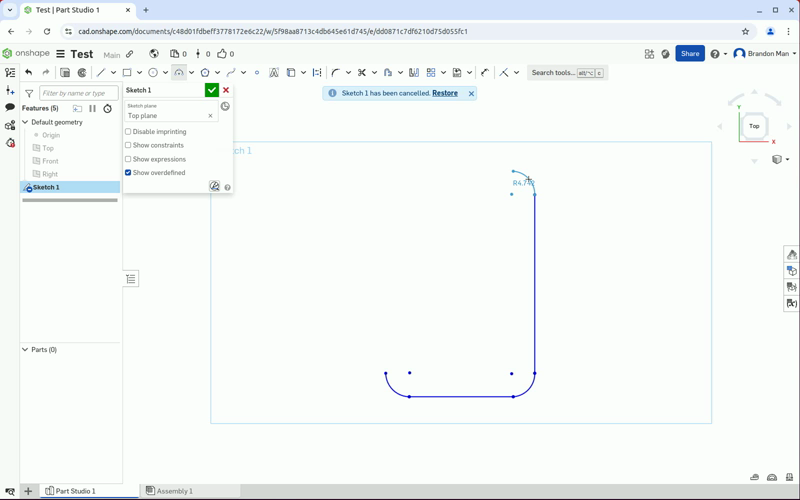
key_up(shift)
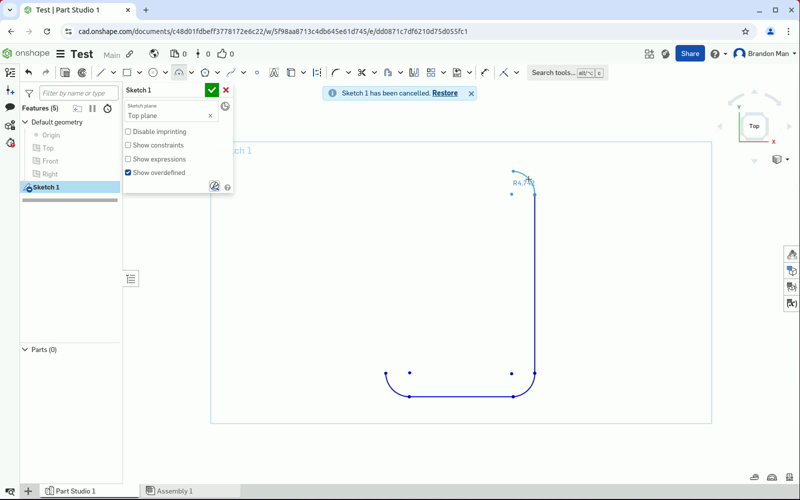
key(esc)
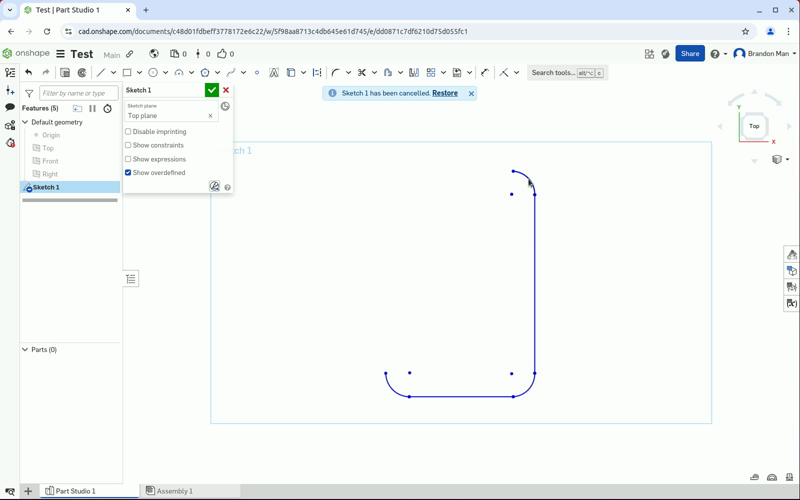
key(l)
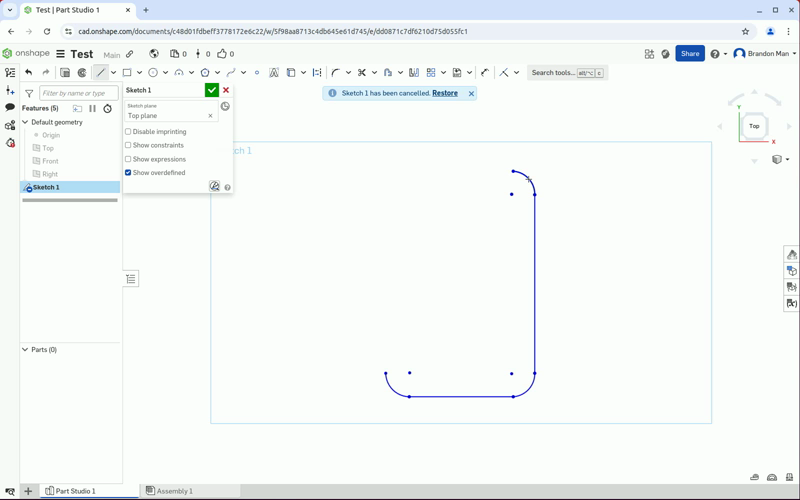
mouse_move(513, 171)
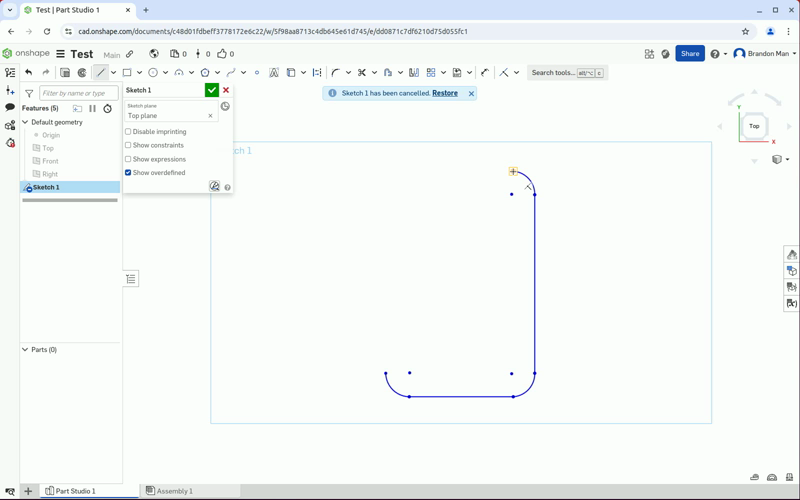
click(513, 171)
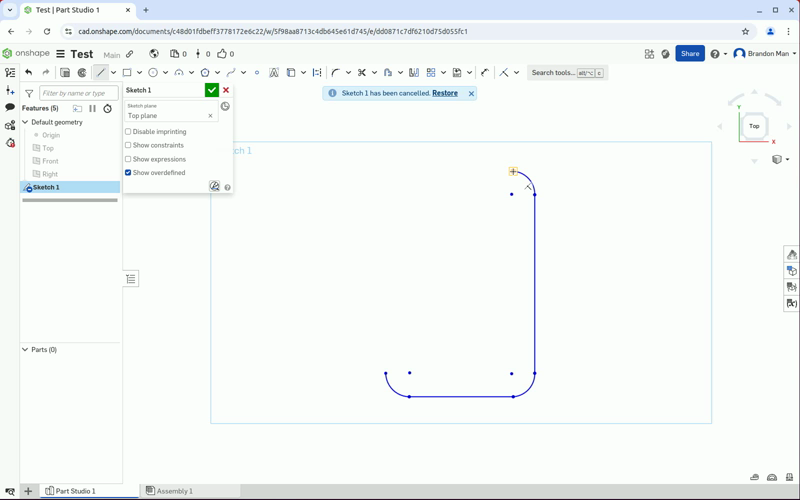
key_down(shift)
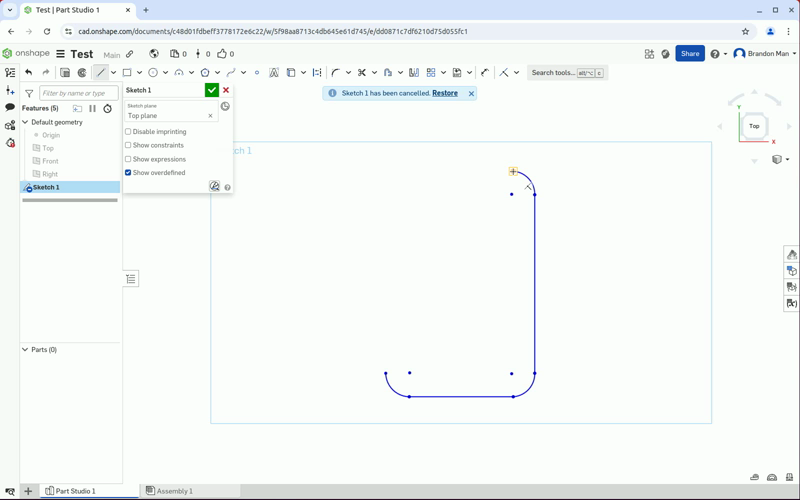
mouse_move(409, 171)
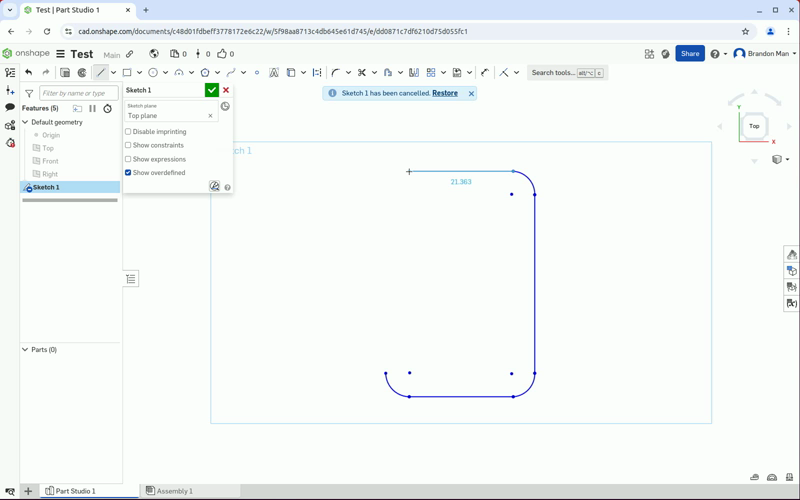
click(409, 171)
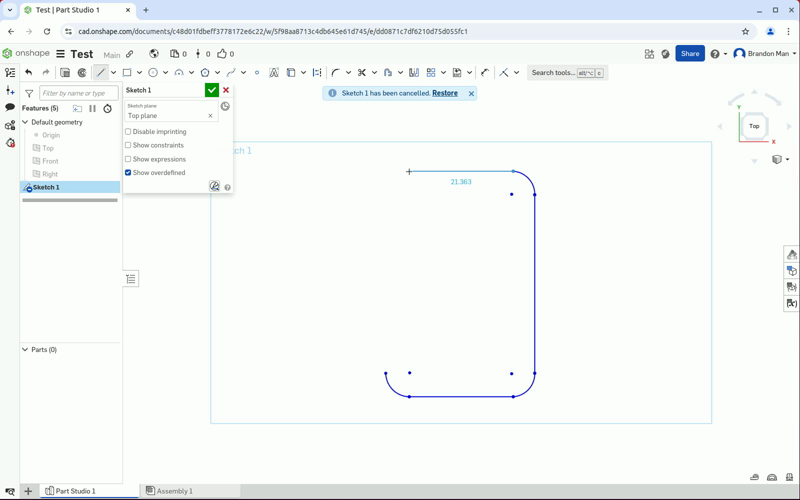
key_up(shift)
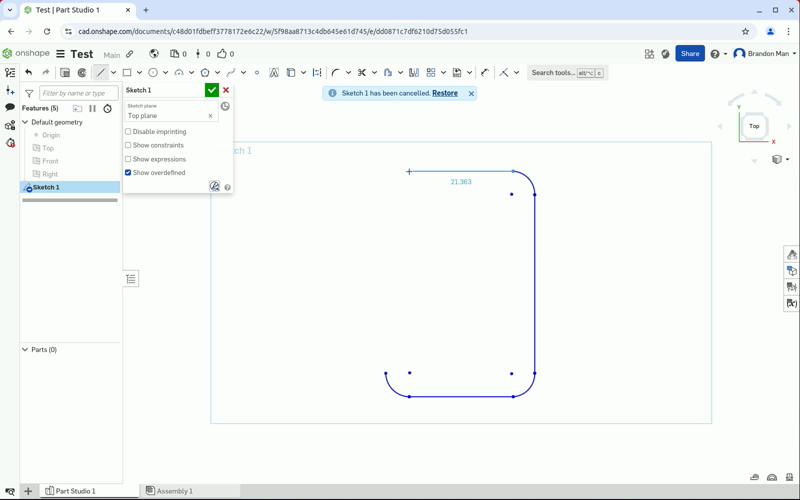
key(esc)
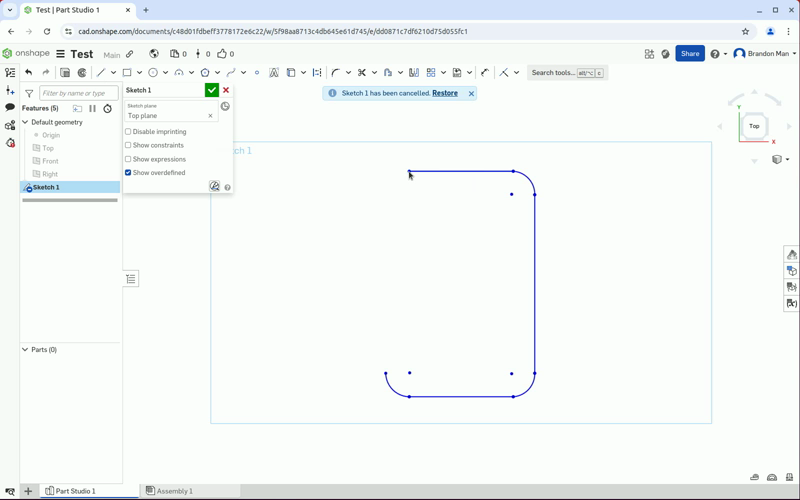
key(a)
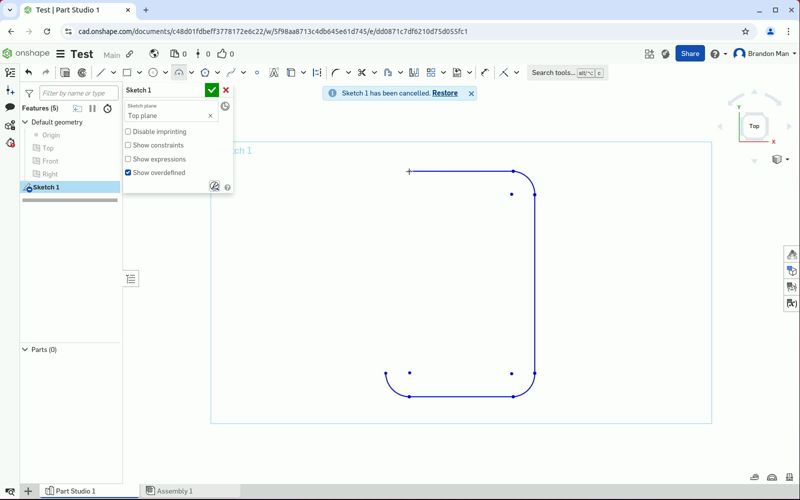
mouse_move(409, 171)
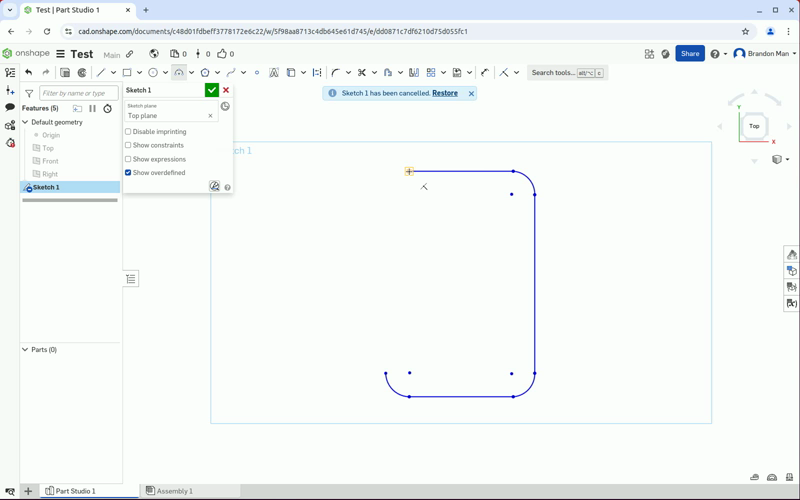
click(409, 171)
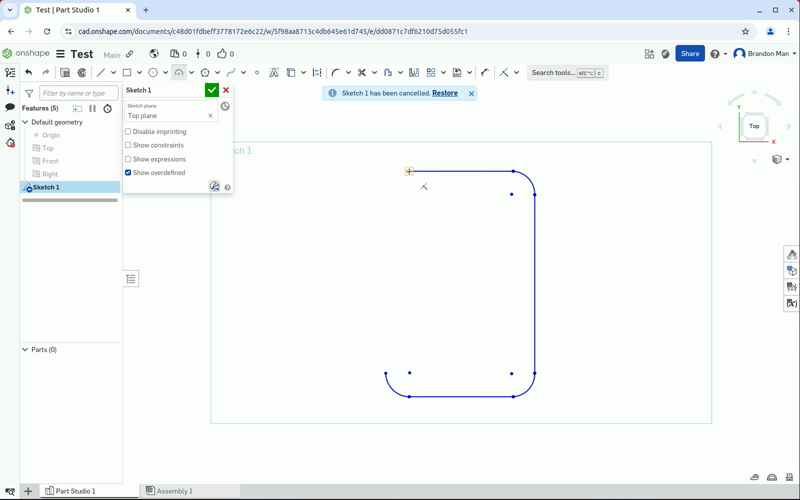
key_down(shift)
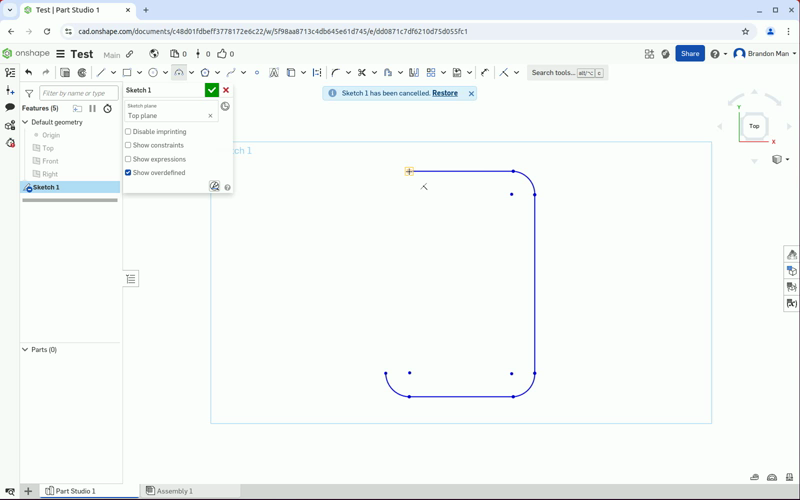
mouse_move(385, 194)
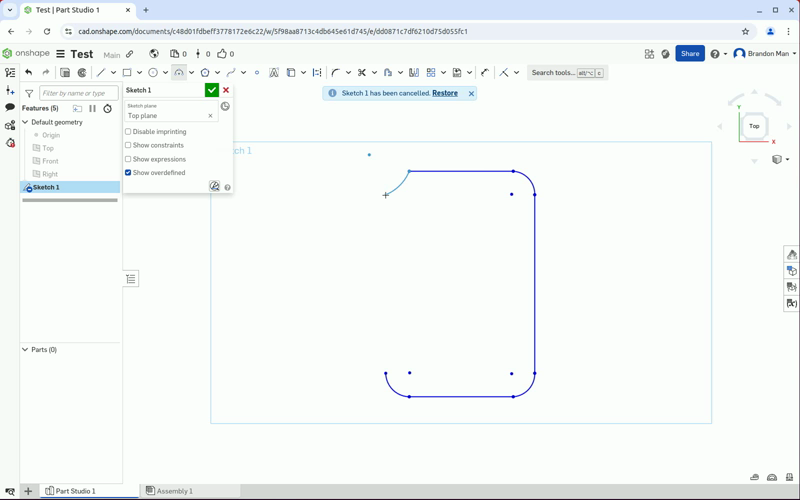
click(385, 194)
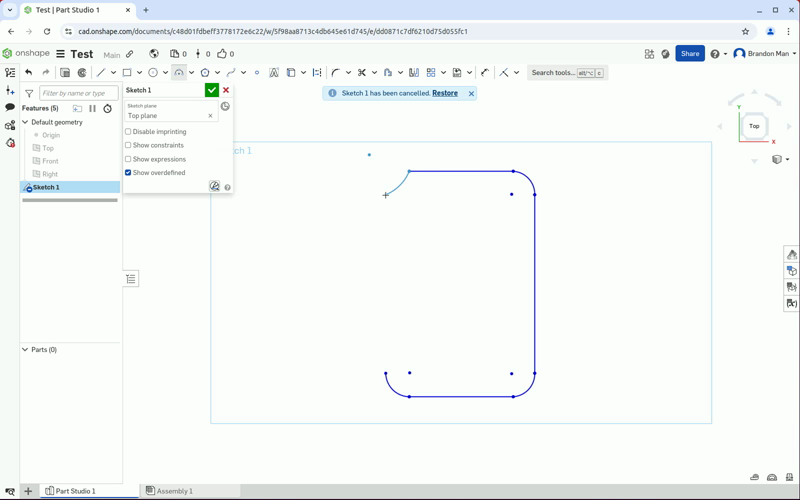
mouse_move(392, 178)
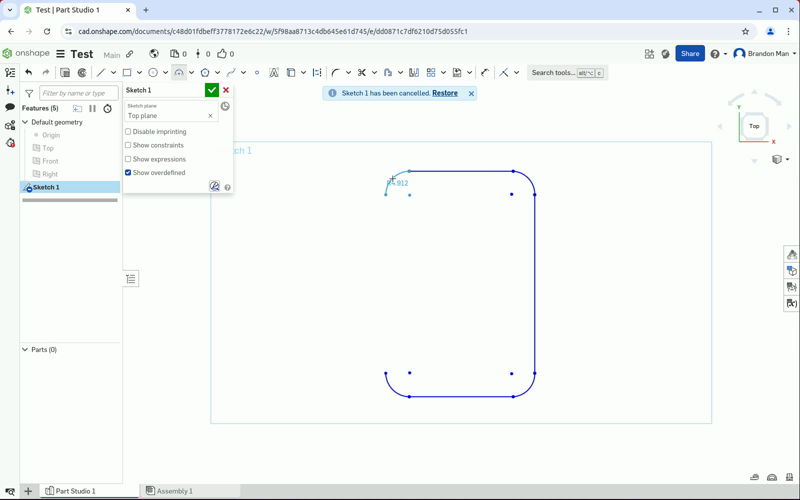
click(392, 178)
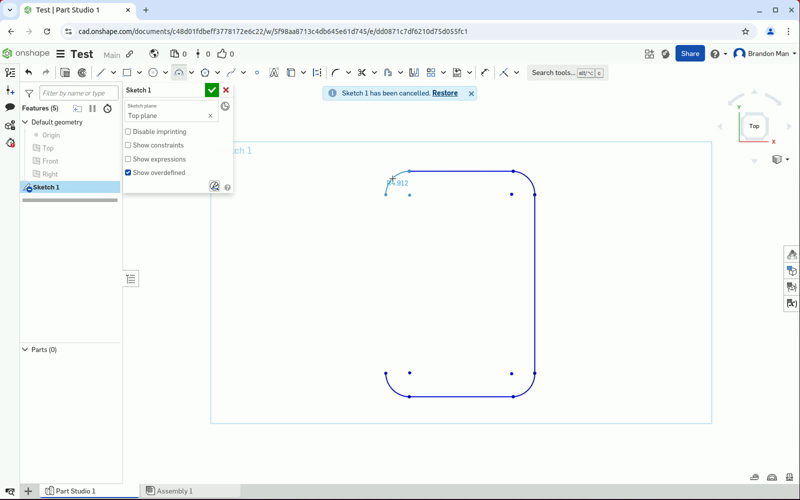
key_up(shift)
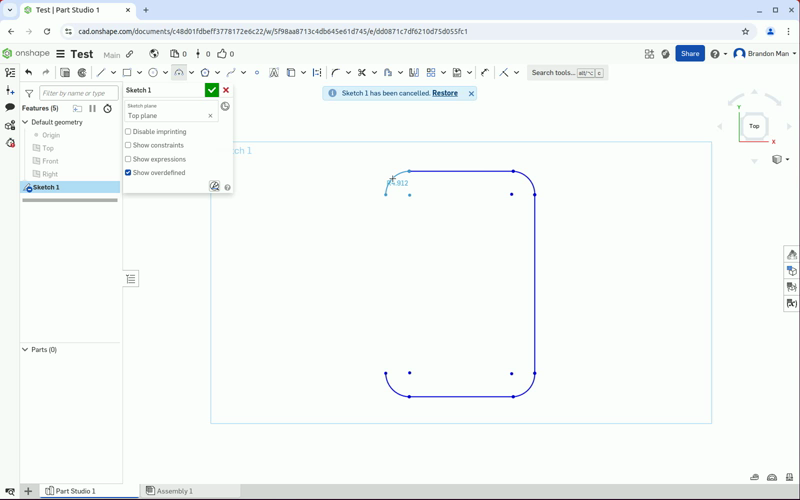
key(esc)
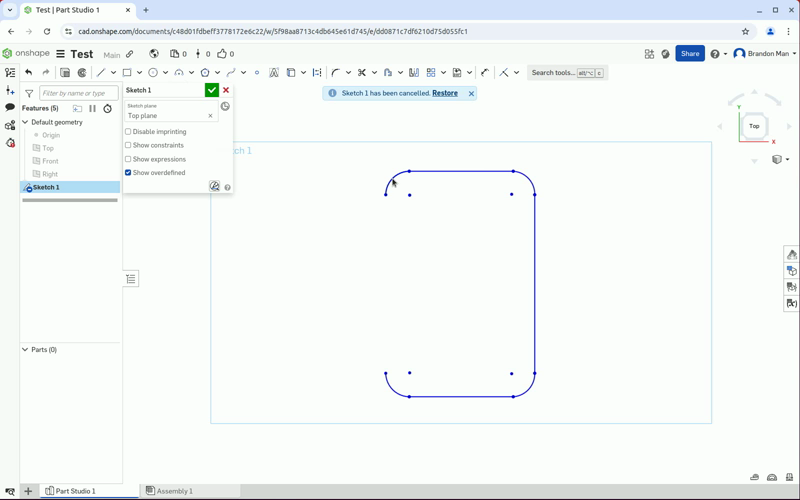
key(l)
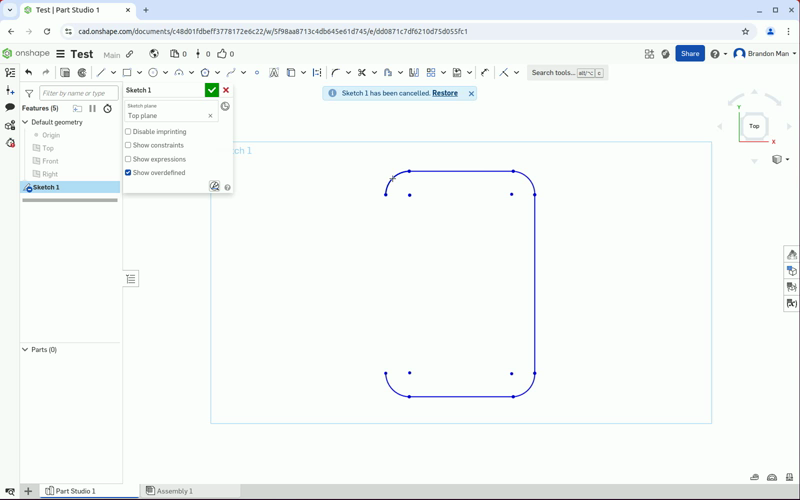
mouse_move(385, 194)
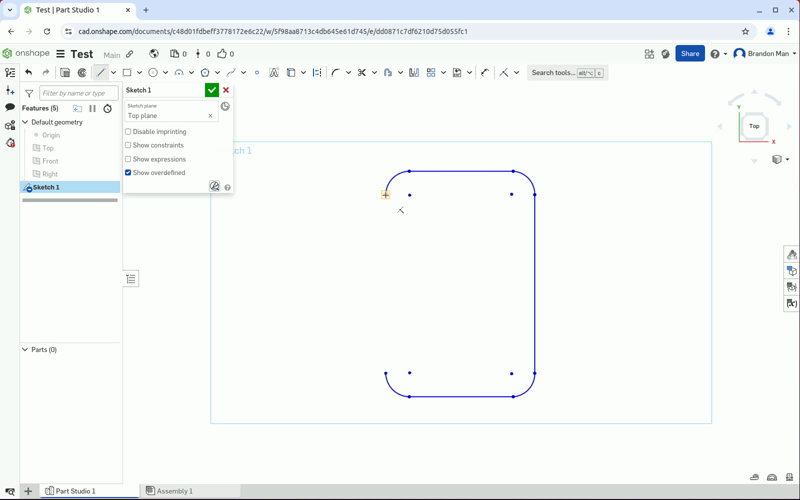
click(385, 194)
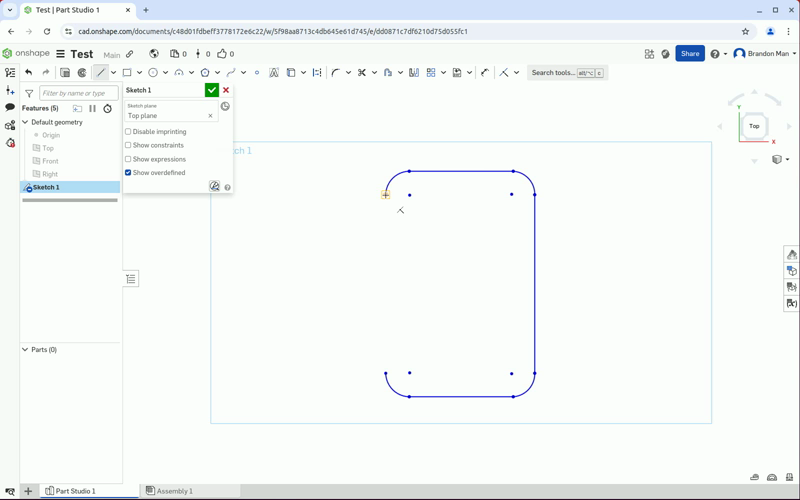
key_down(shift)
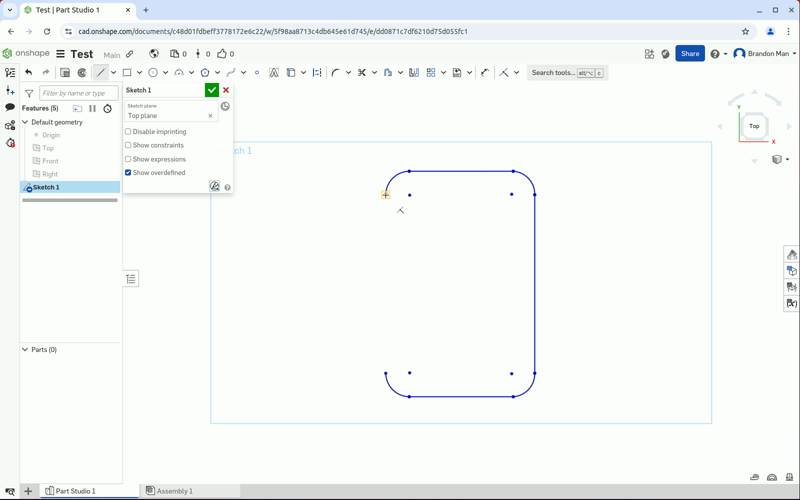
mouse_move(385, 373)
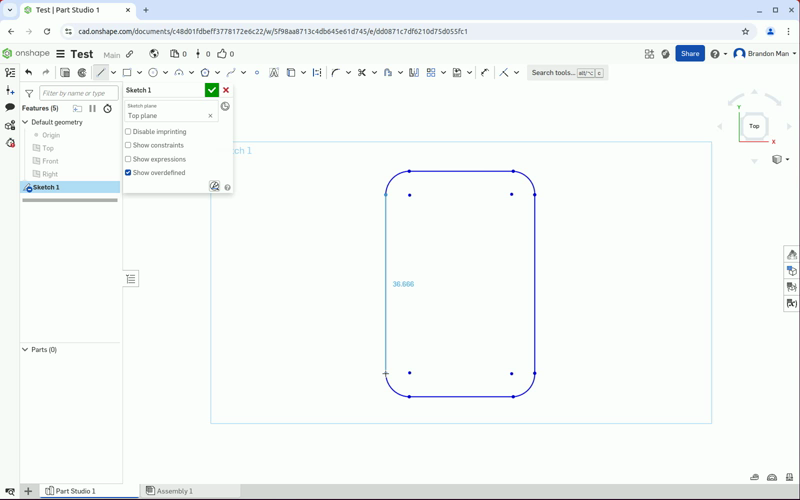
key_up(shift)
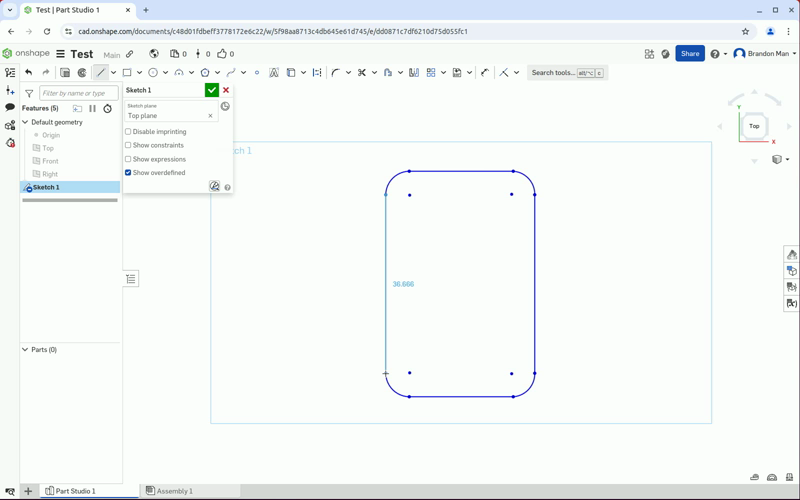
click(385, 373)
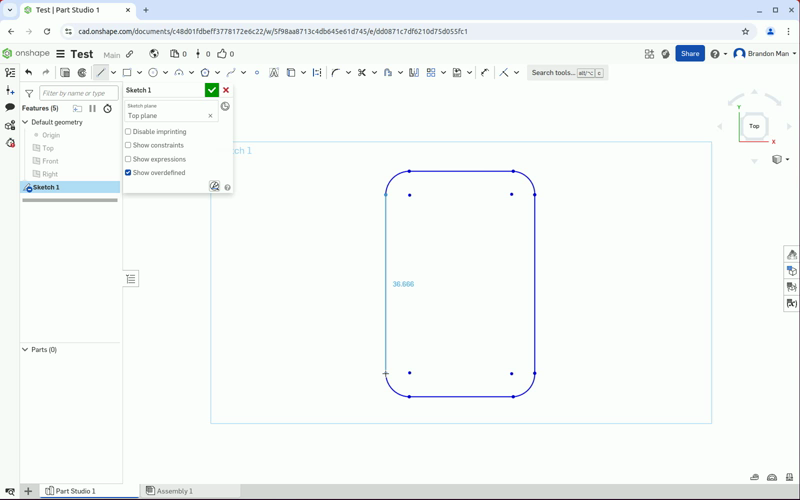
key(esc)
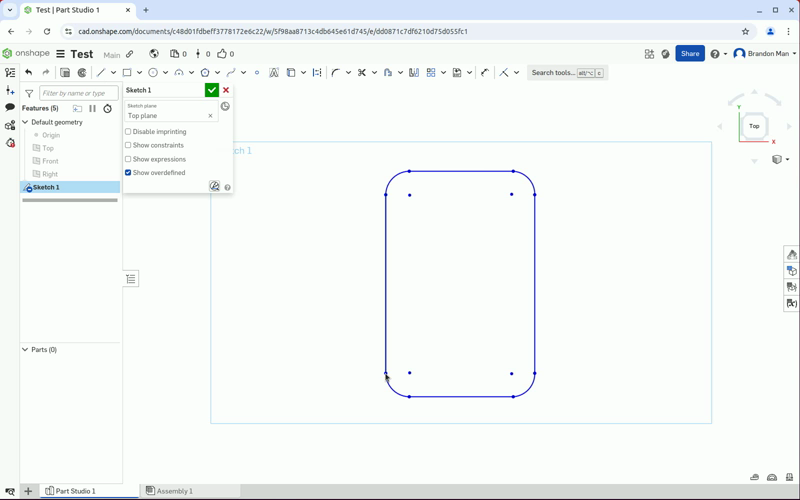
key(c)
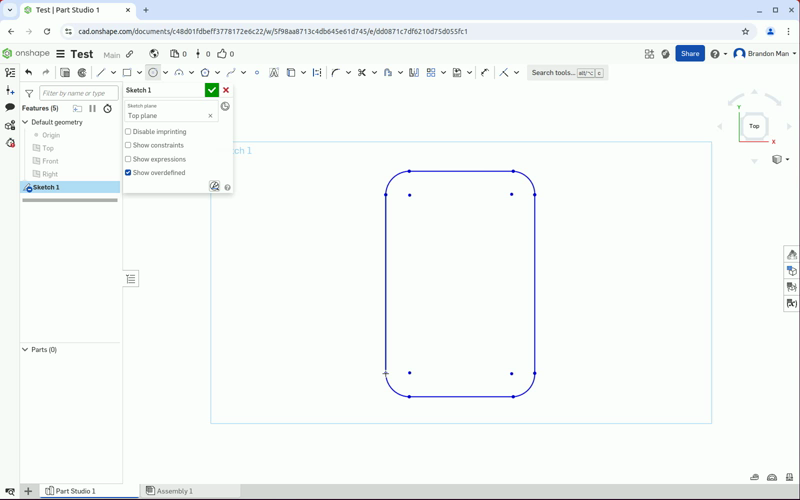
key_down(shift)
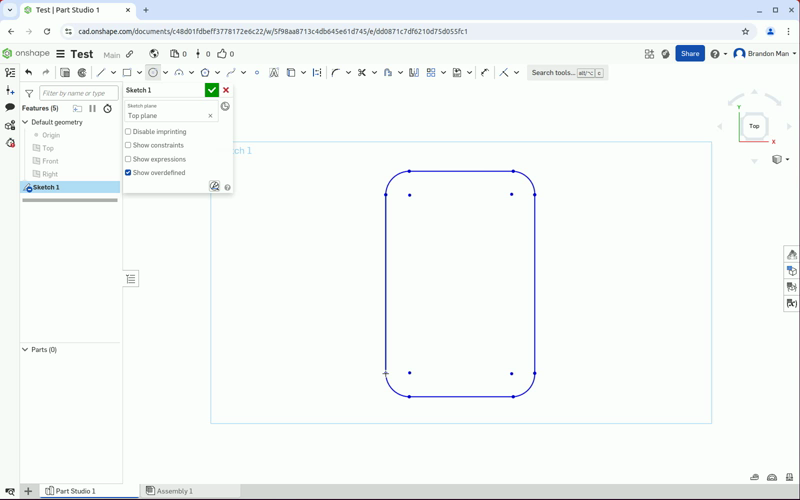
mouse_move(460, 284)
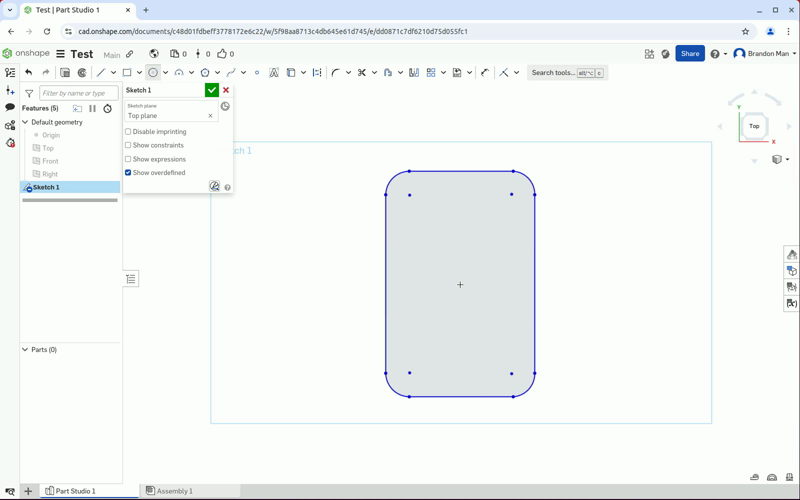
click(460, 284)
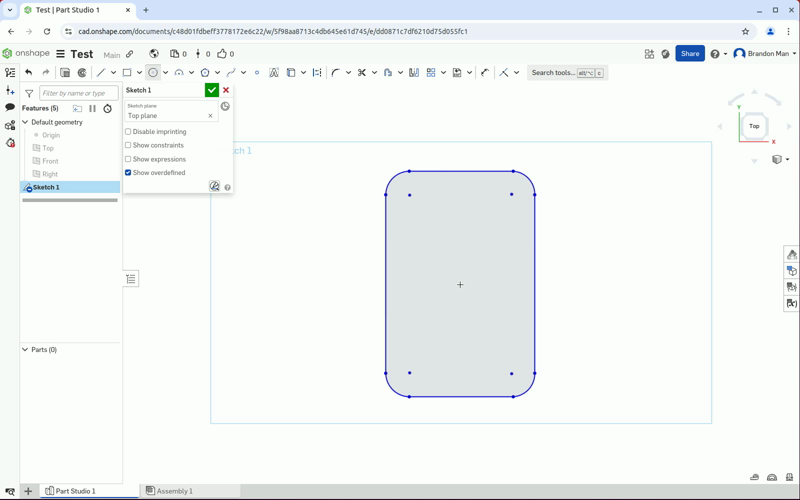
key_up(shift)
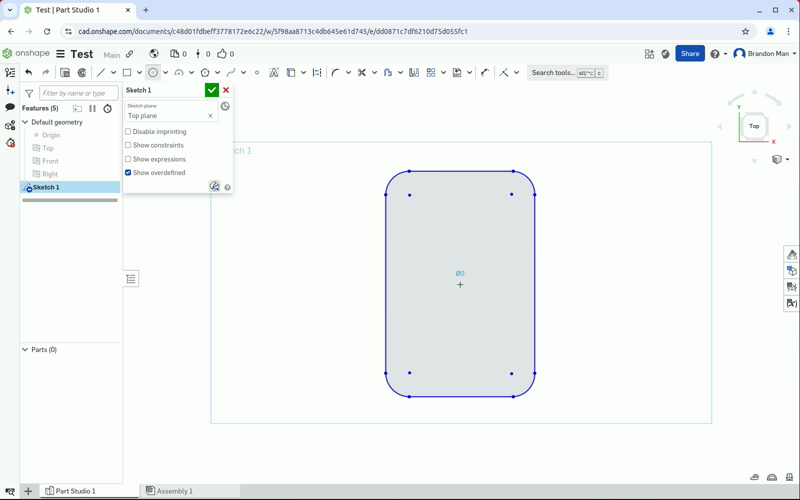
mouse_move(498, 284)
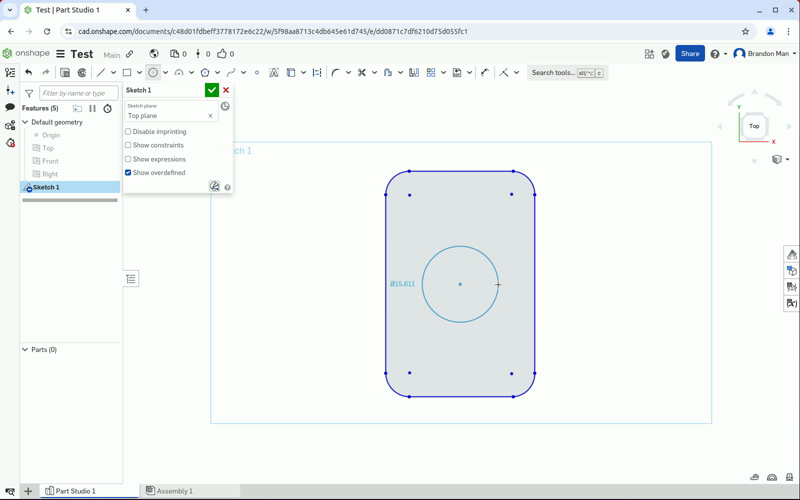
click(498, 284)
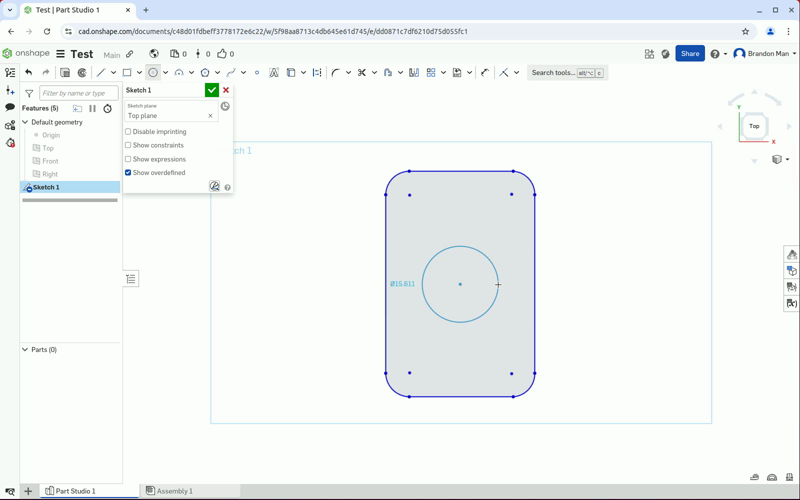
key(esc)
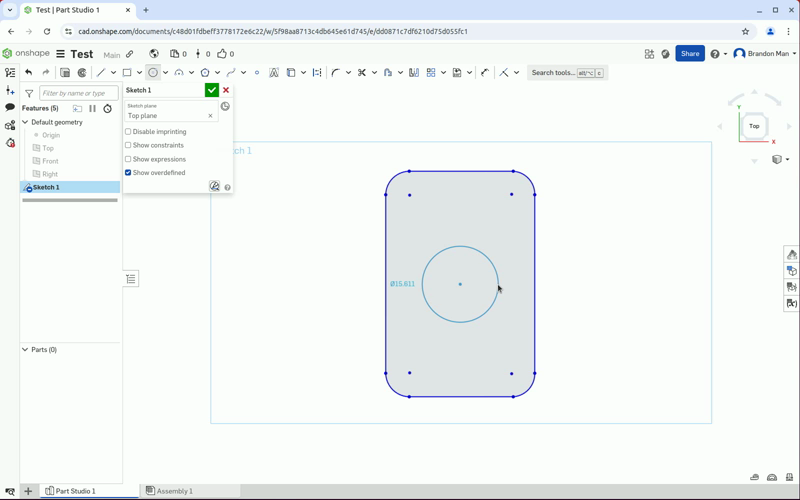
mouse_move(420, 352)
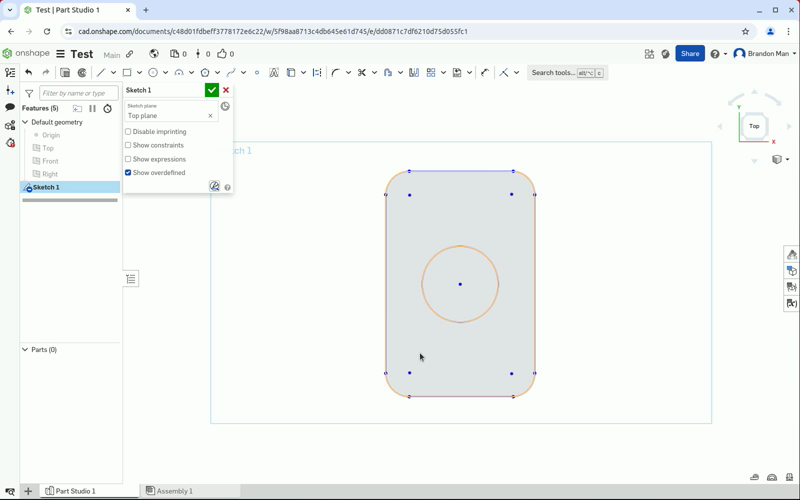
click(420, 352)
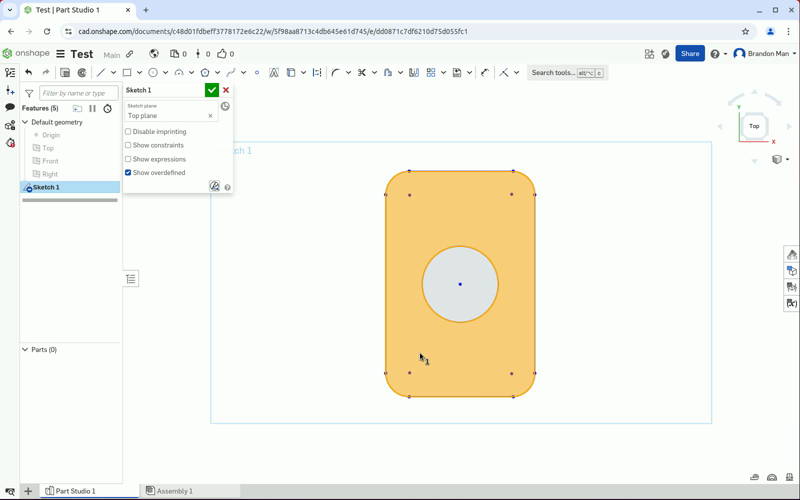
mouse_move(73, 352)
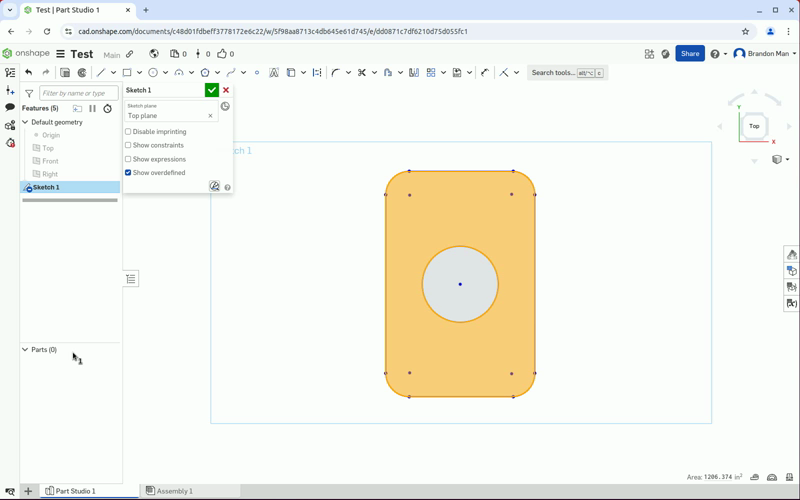
key(shift+y)
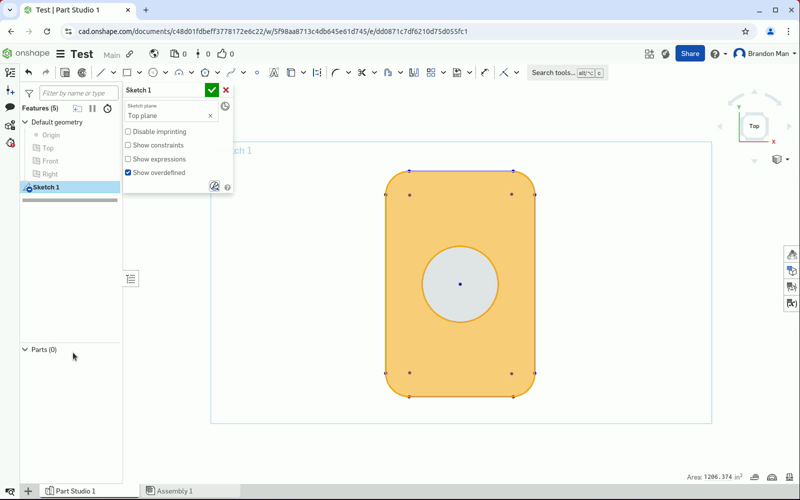
key(shift+e)
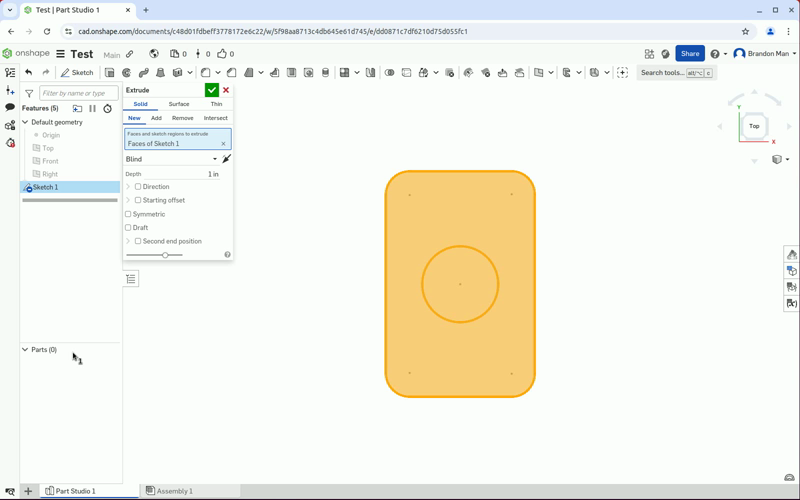
mouse_move(143, 106)
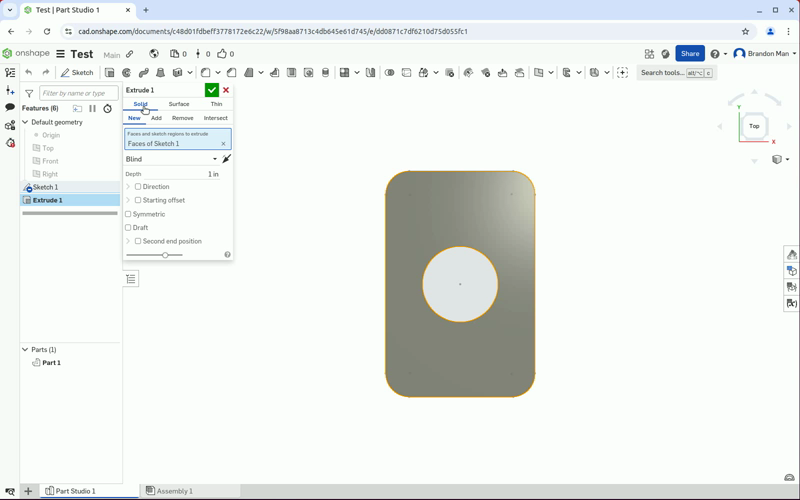
click(143, 106)
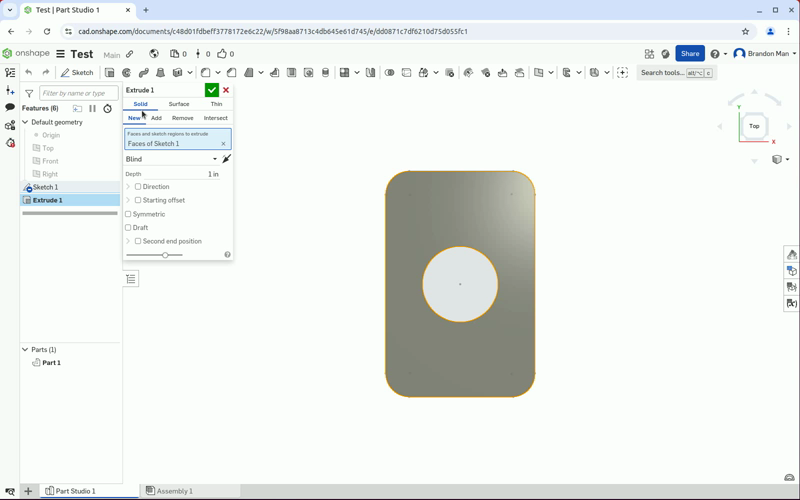
mouse_move(137, 120)
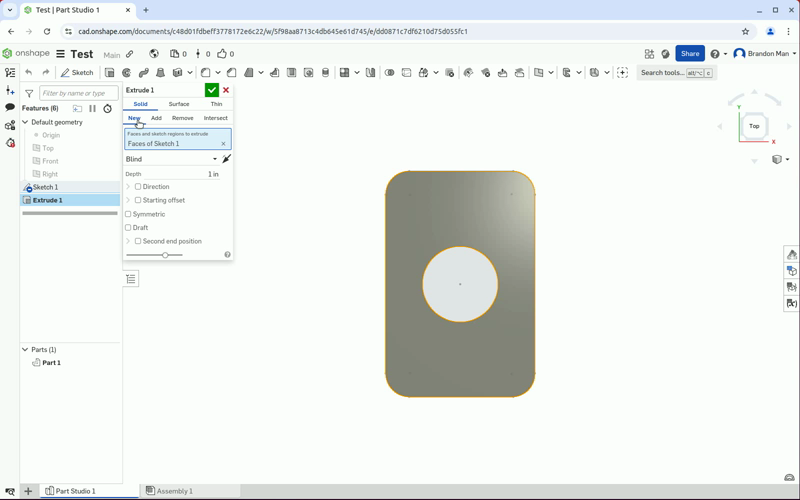
click(137, 120)
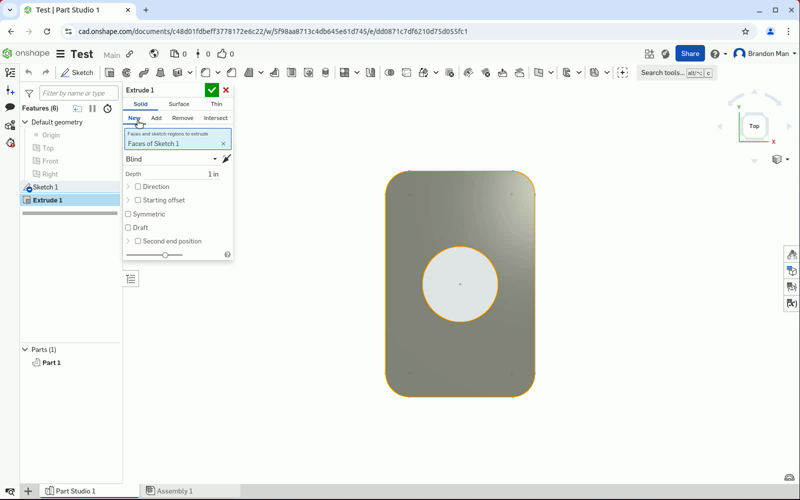
key(tab, 4)
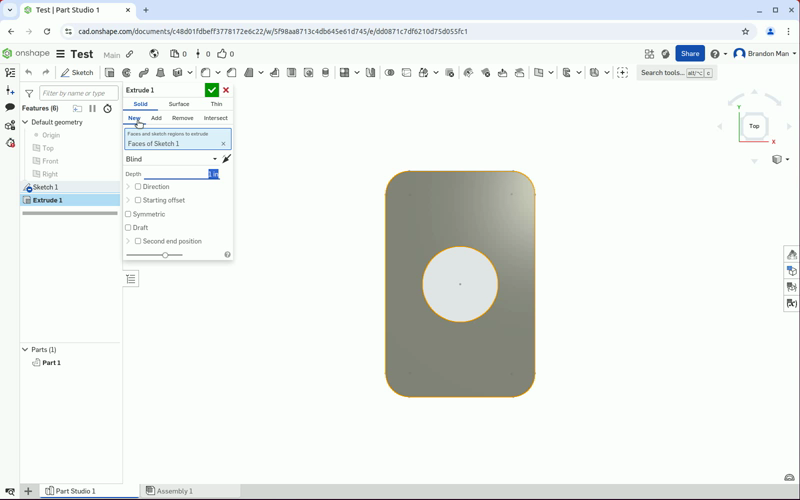
text(4.814)
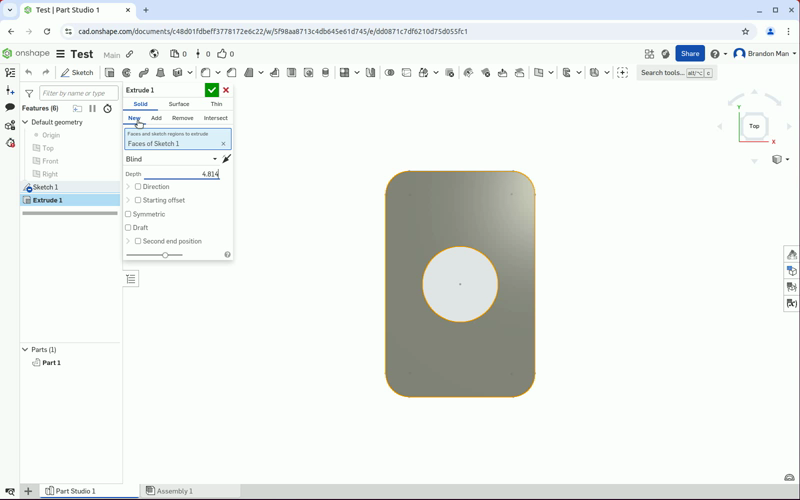
key(enter)
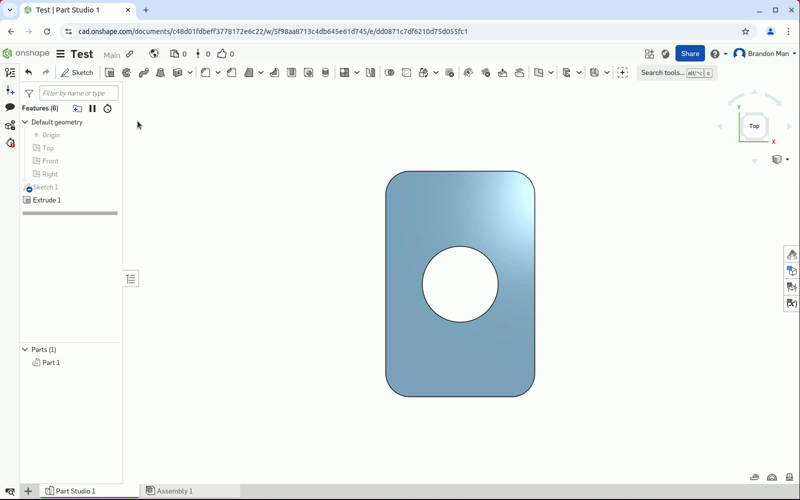
key(shift+h)
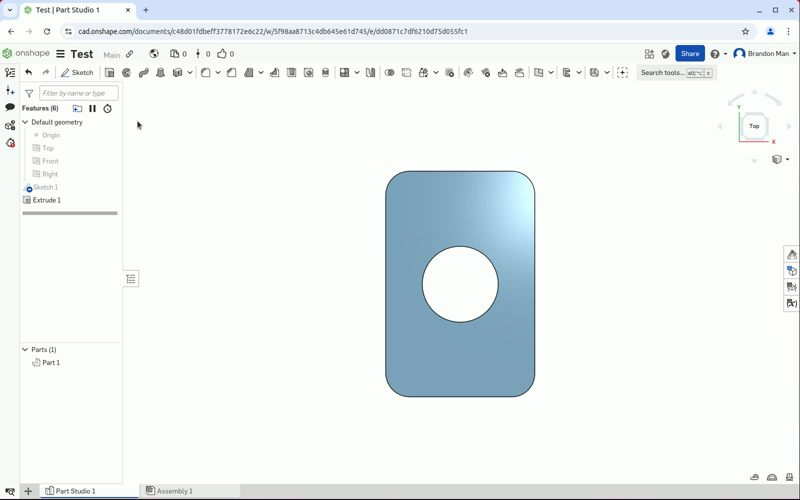
key(shift+h)
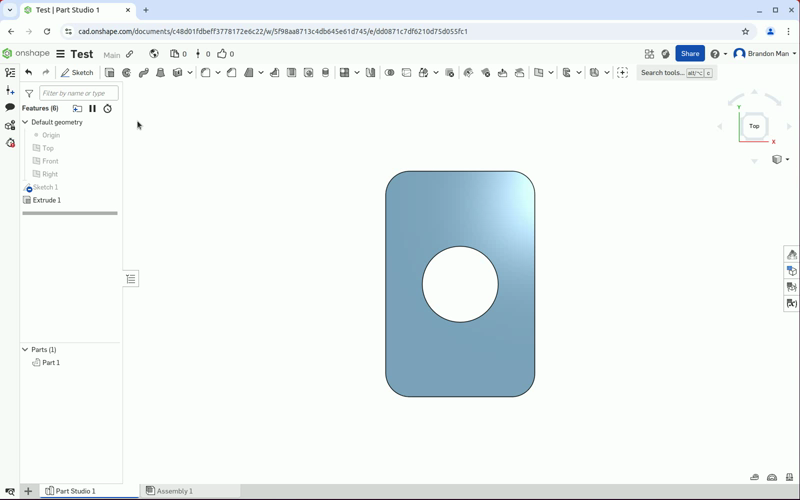
mouse_move(73, 189)
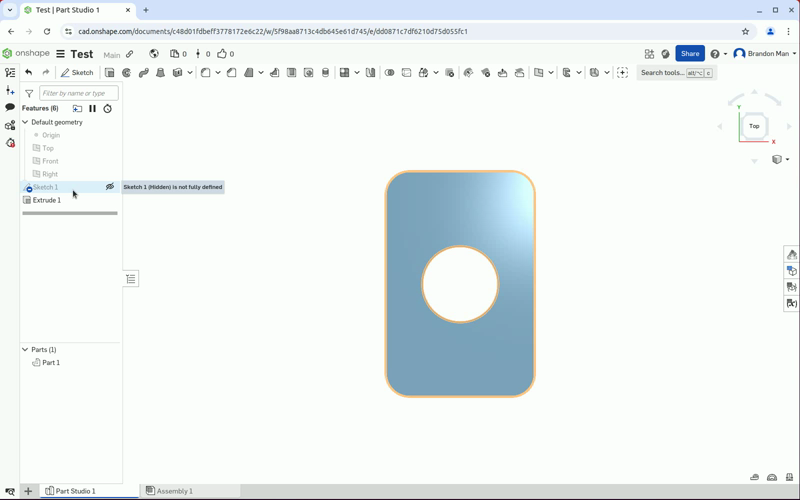
click(73, 189)
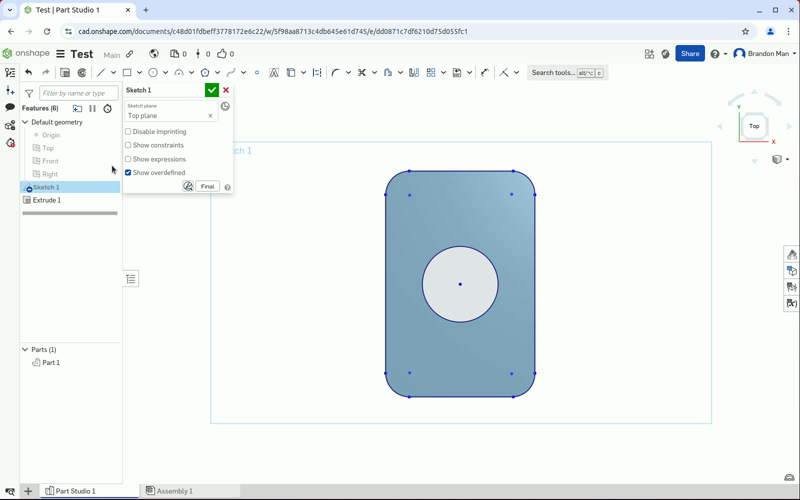
mouse_move(229, 92)
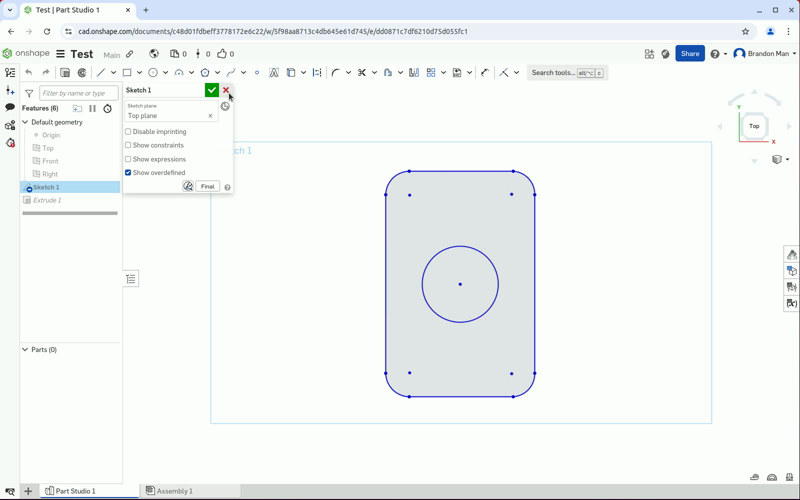
click(229, 92)
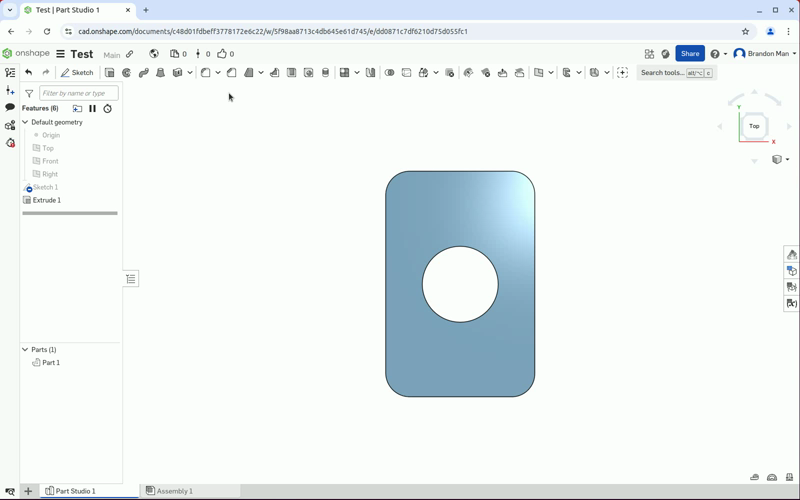
mouse_move(541, 75)
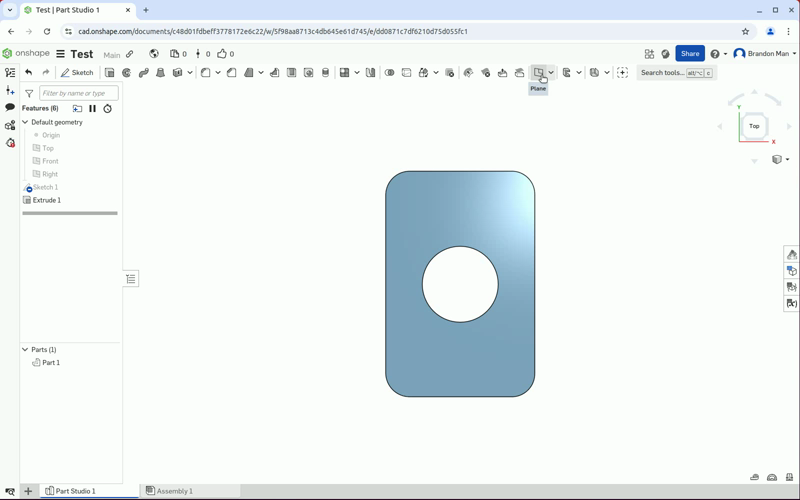
click(541, 75)
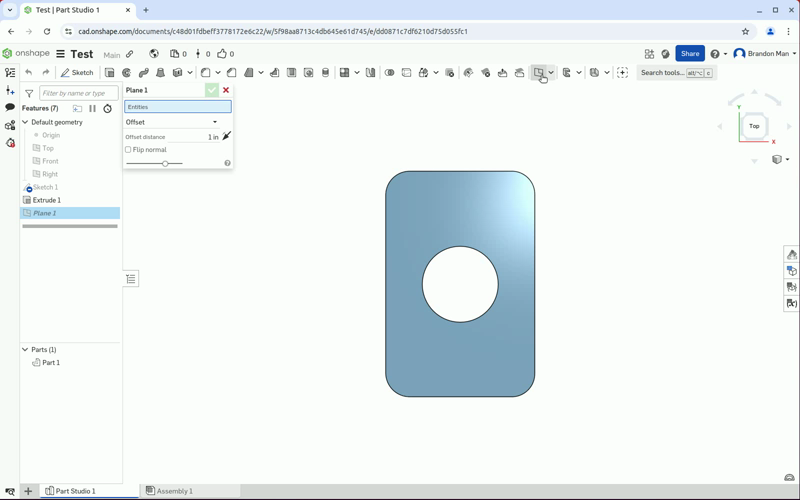
mouse_move(73, 150)
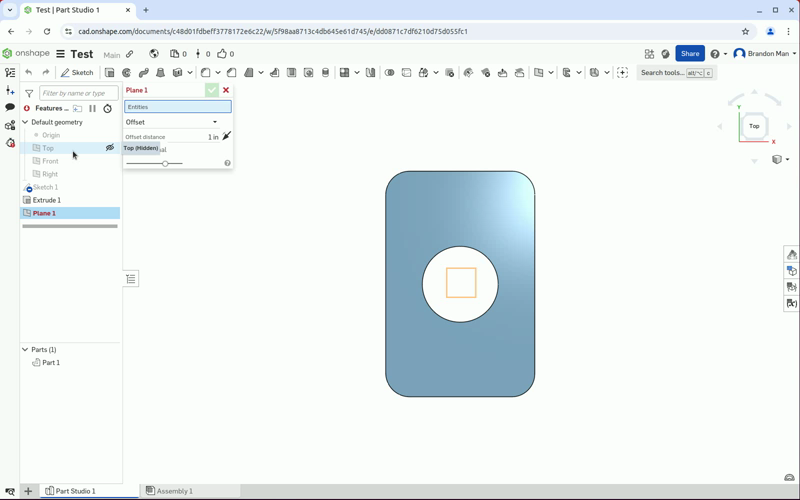
click(73, 150)
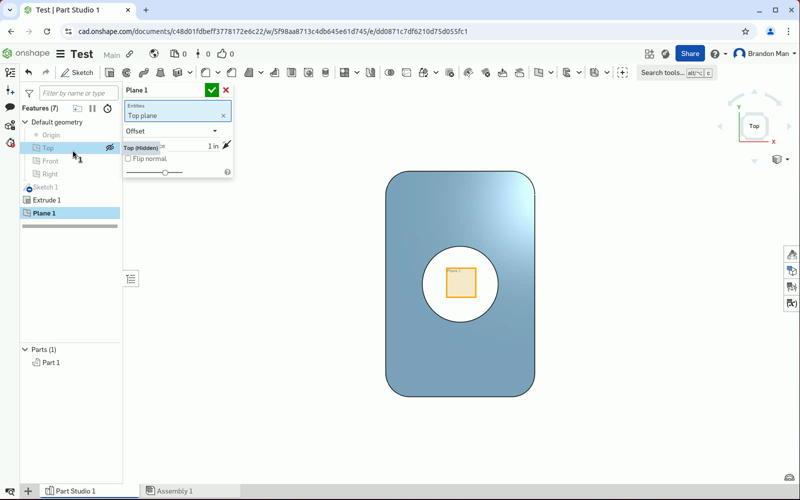
key(tab, 2)
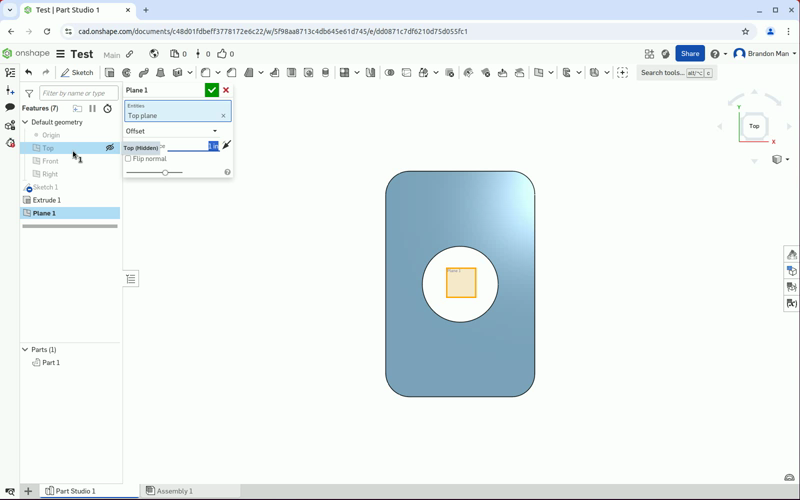
text(4.807)
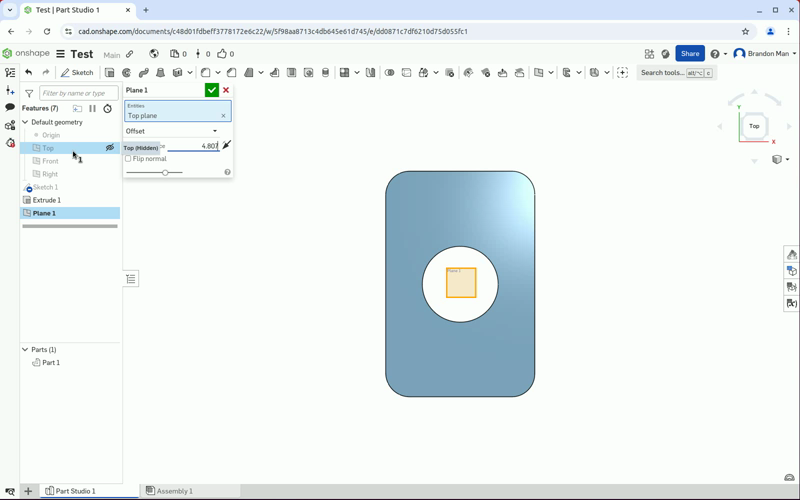
key(enter, 2)
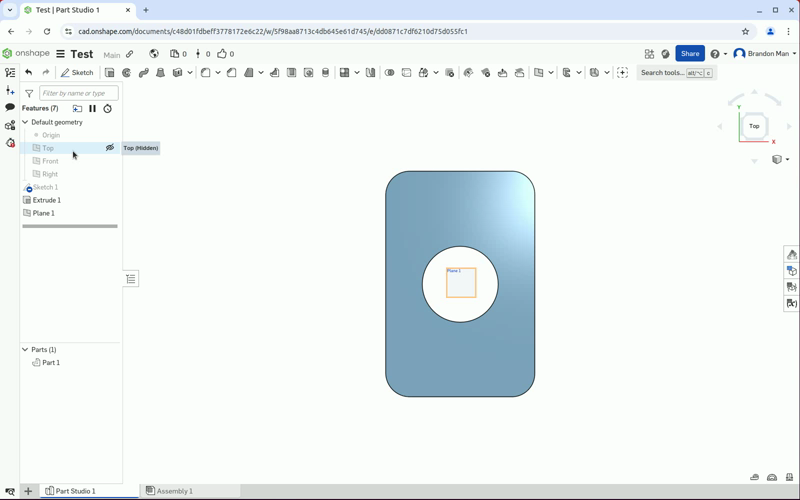
key(shift+s)
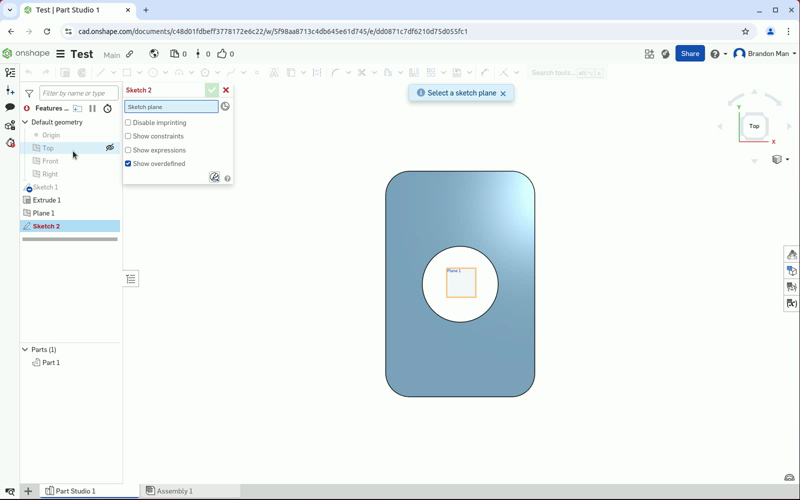
mouse_move(73, 215)
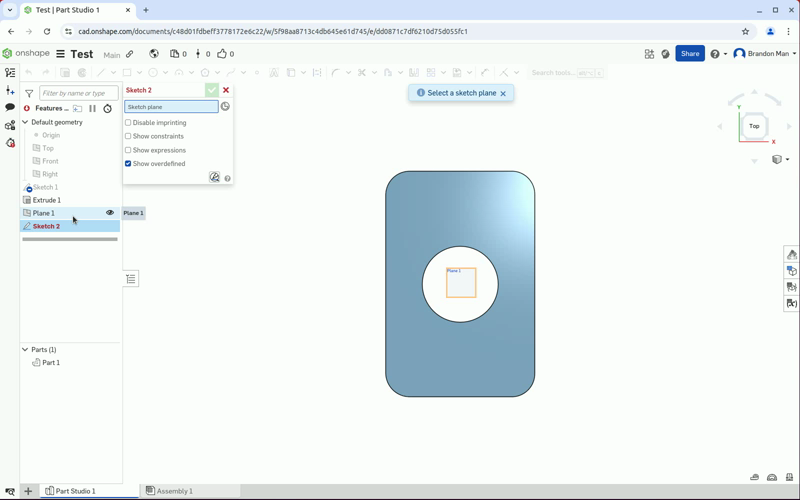
click(73, 215)
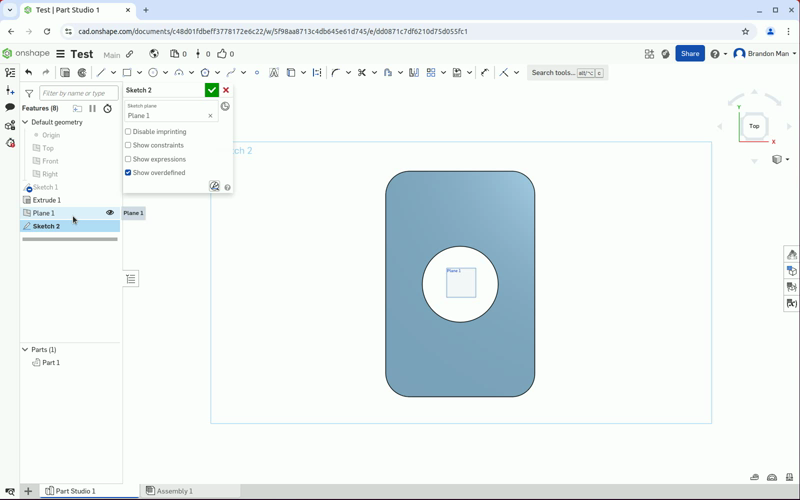
mouse_move(73, 352)
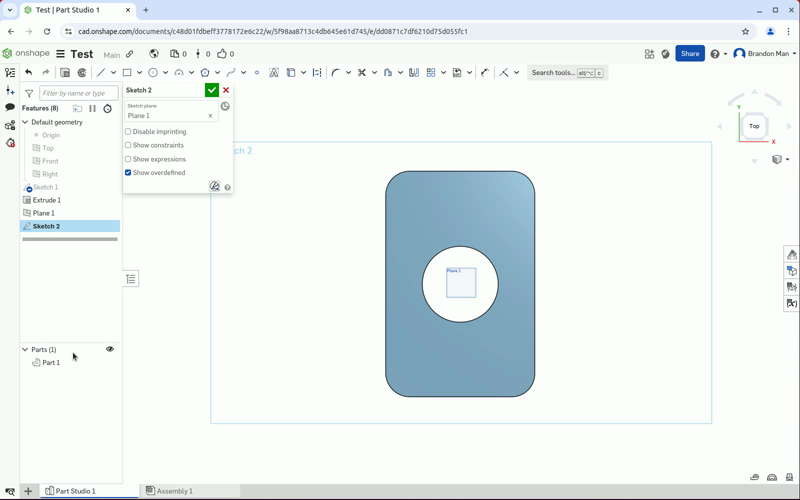
key(y)
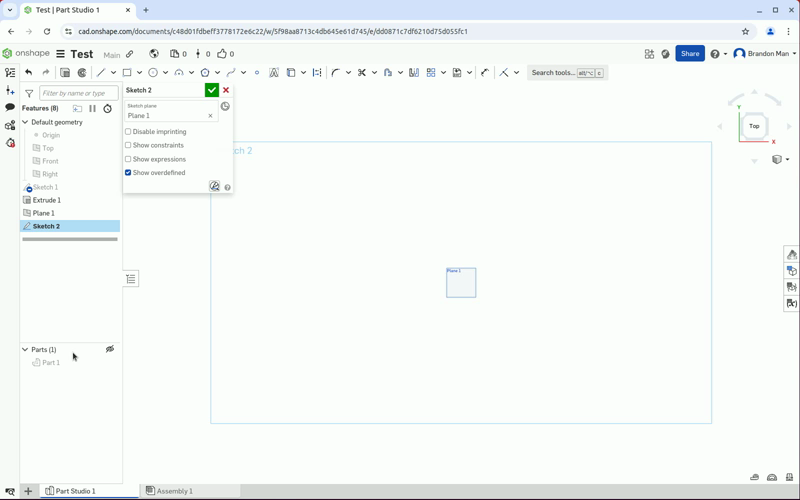
key(c)
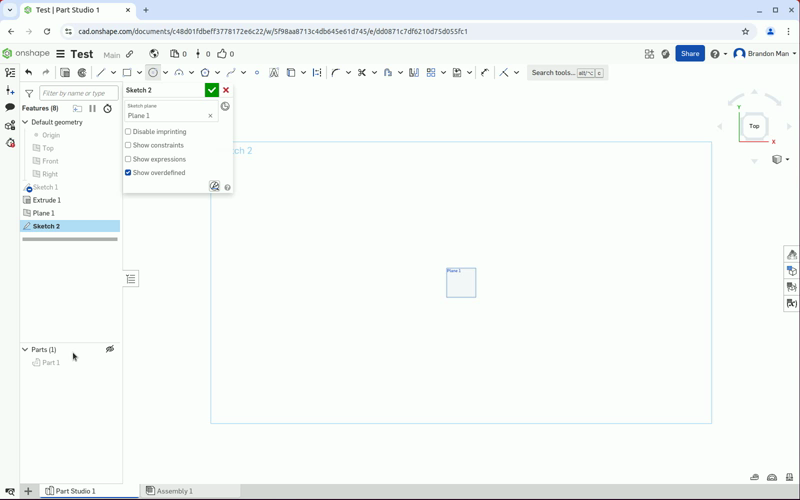
key_down(shift)
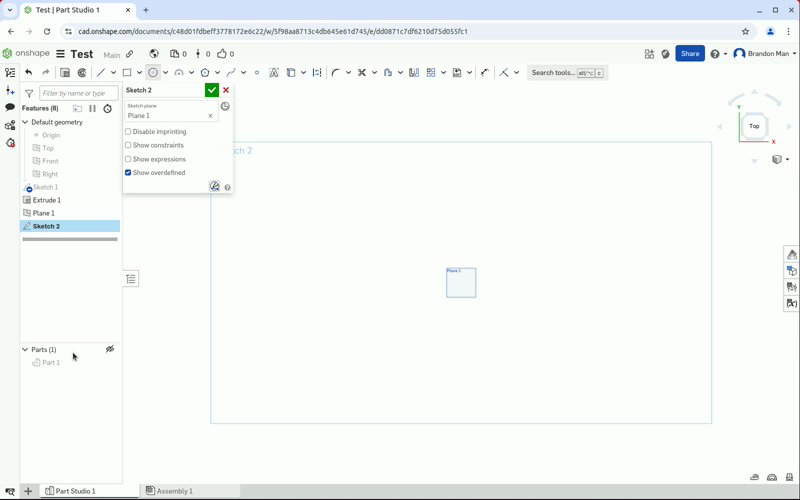
mouse_move(461, 282)
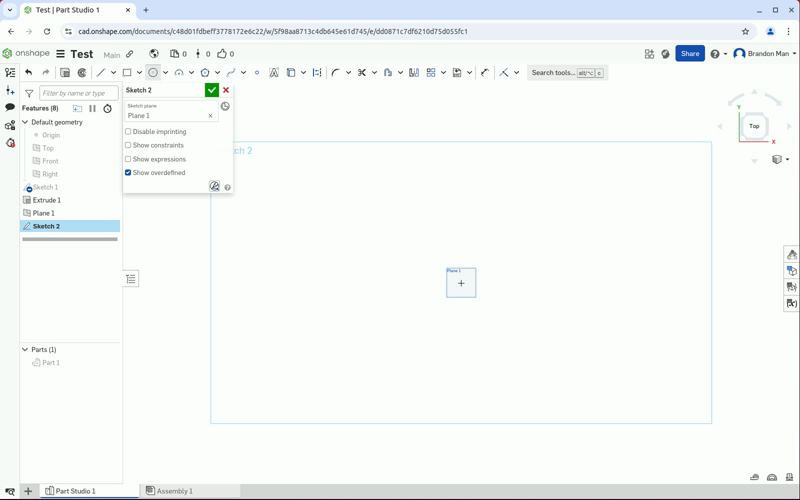
click(461, 282)
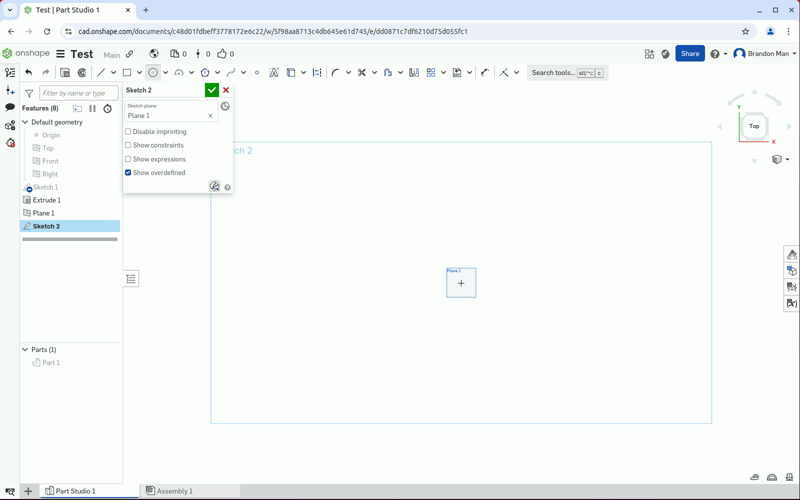
key_up(shift)
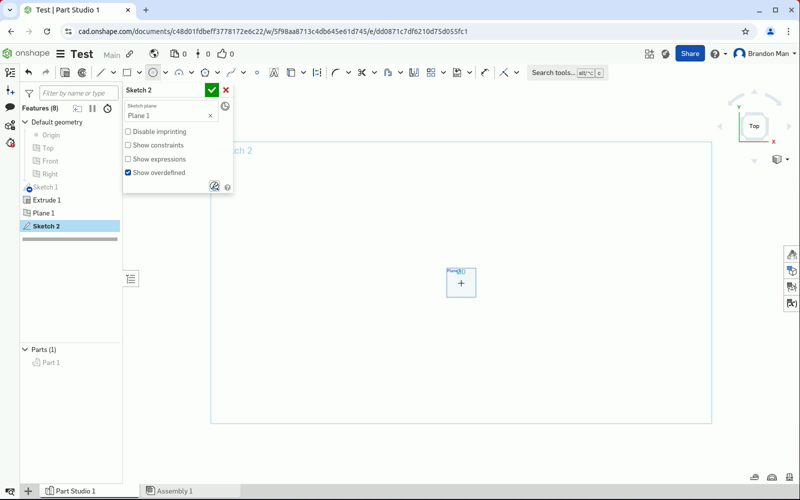
mouse_move(513, 282)
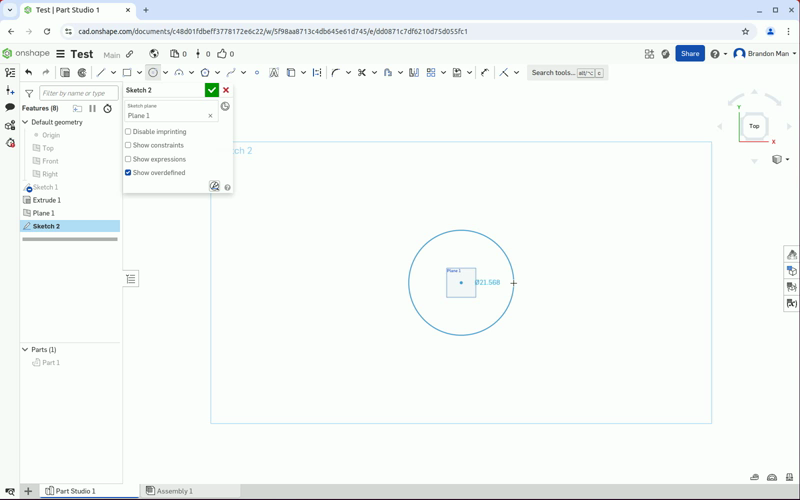
click(513, 282)
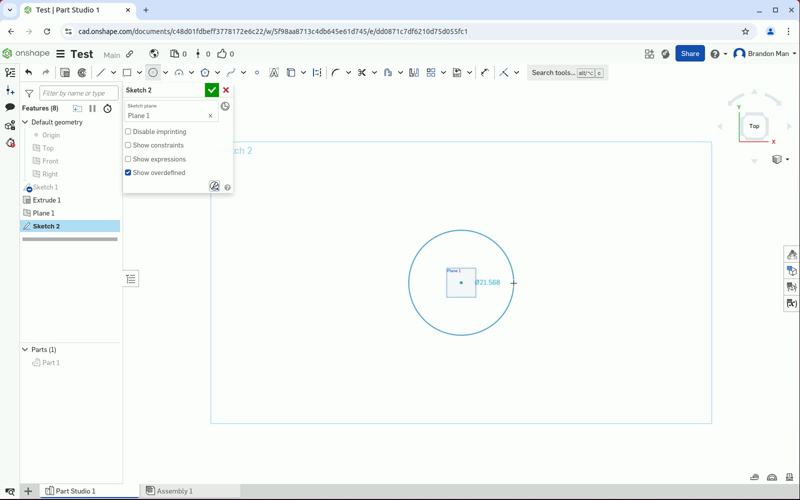
key(esc)
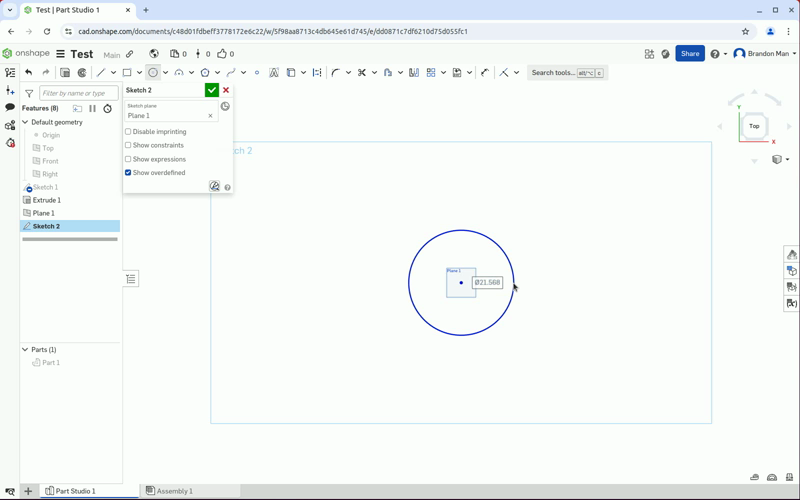
key(c)
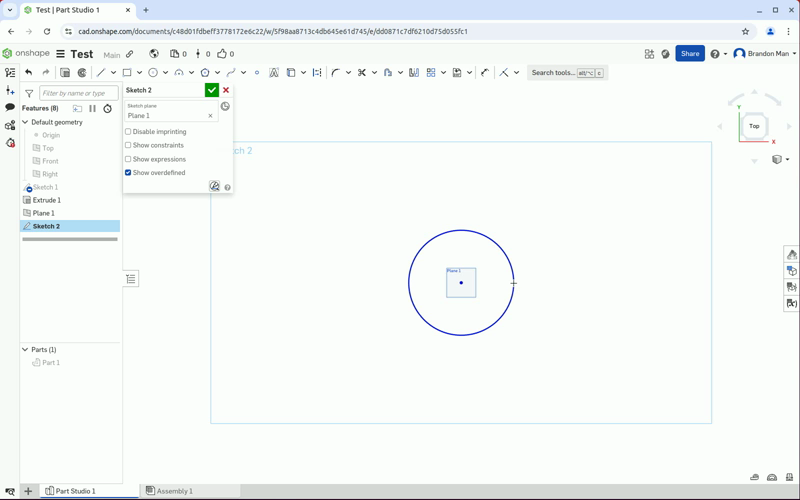
key_down(shift)
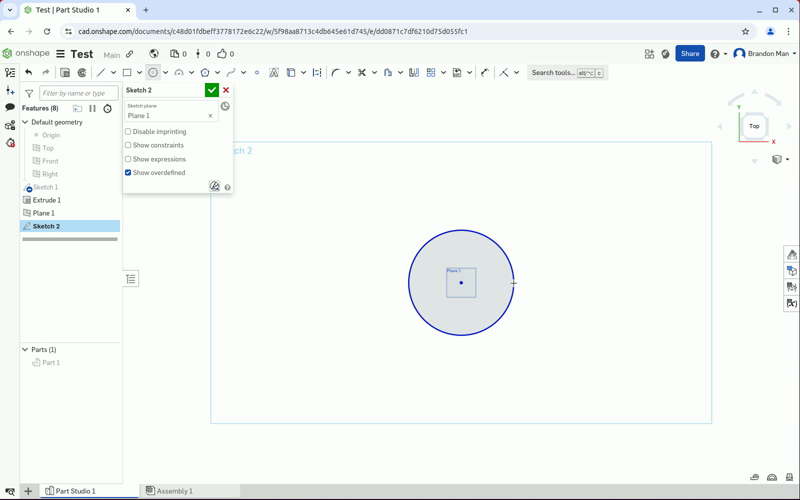
mouse_move(461, 282)
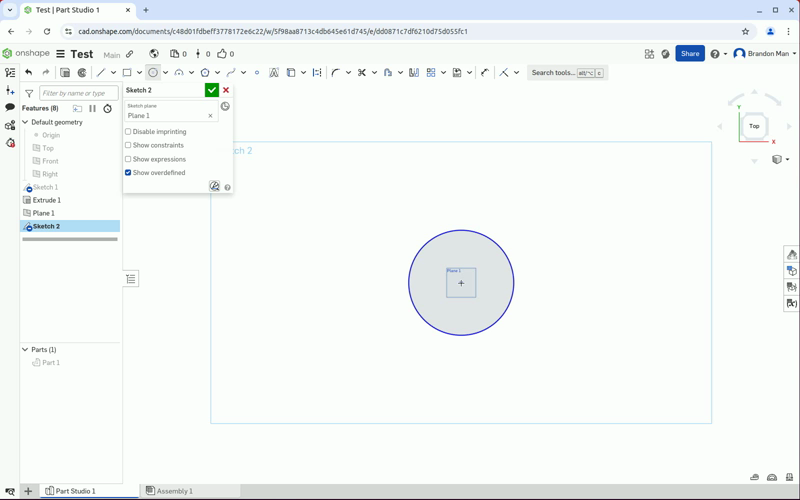
click(461, 282)
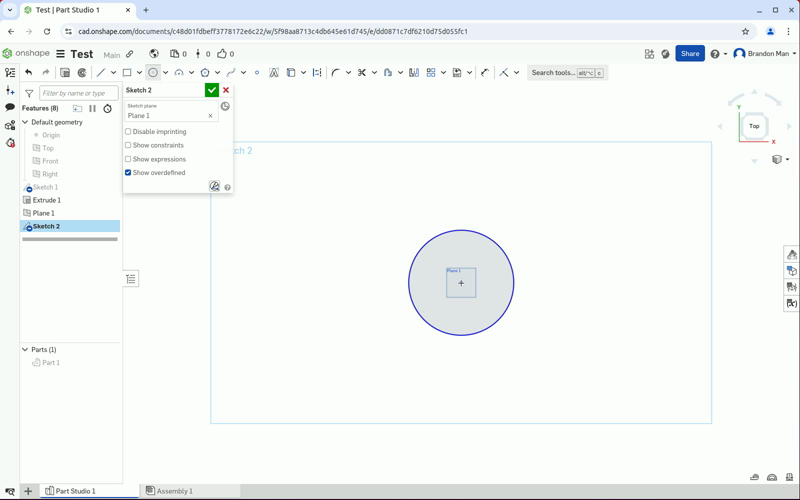
key_up(shift)
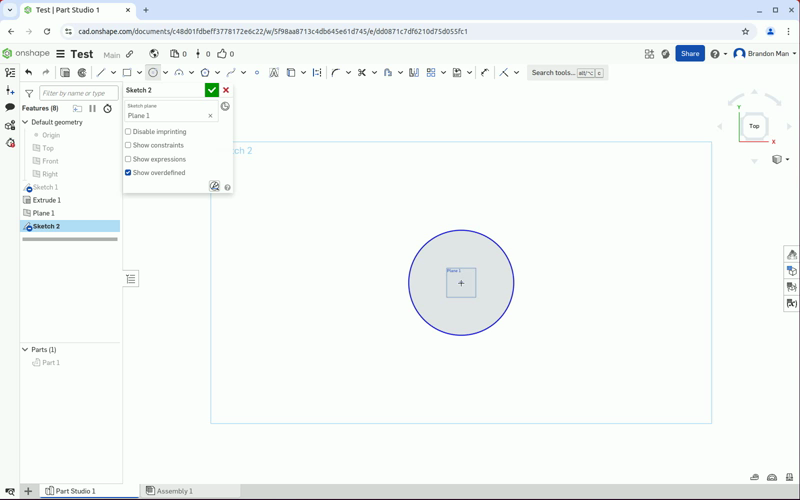
mouse_move(498, 282)
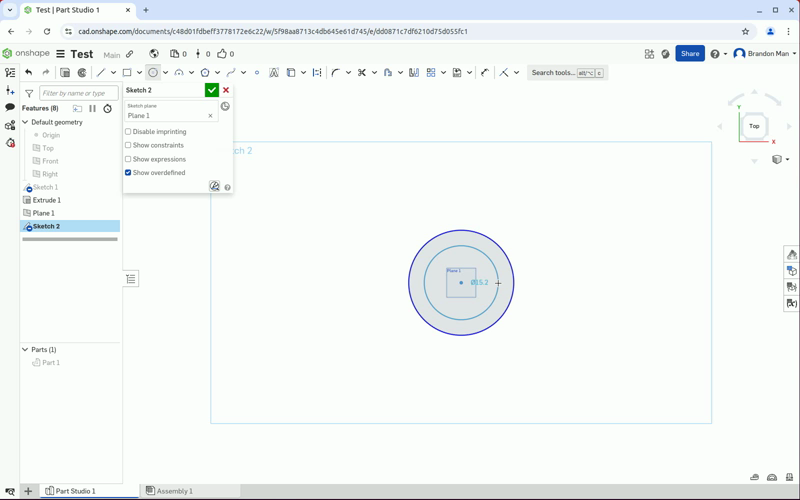
click(498, 282)
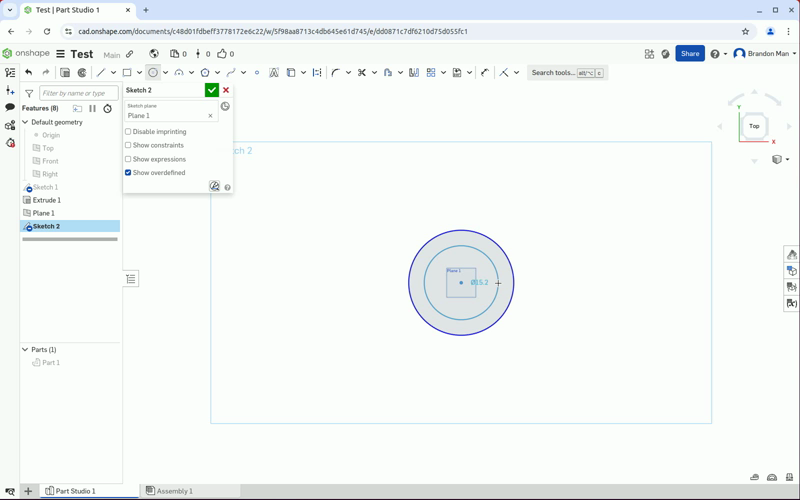
key(esc)
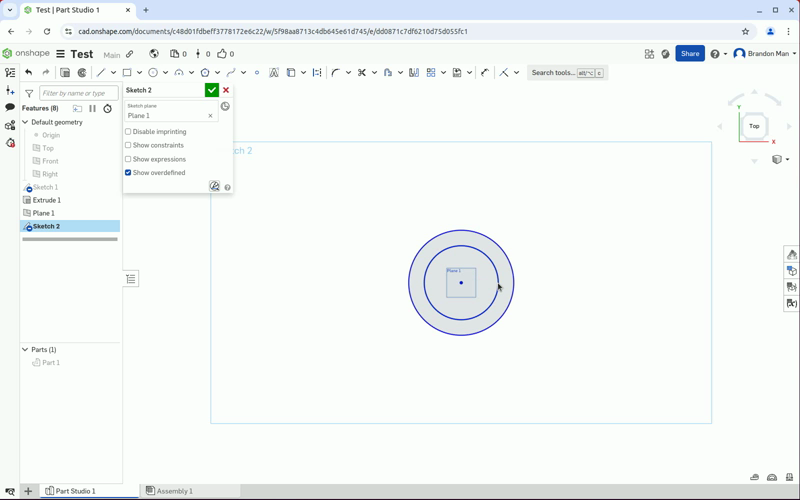
mouse_move(420, 276)
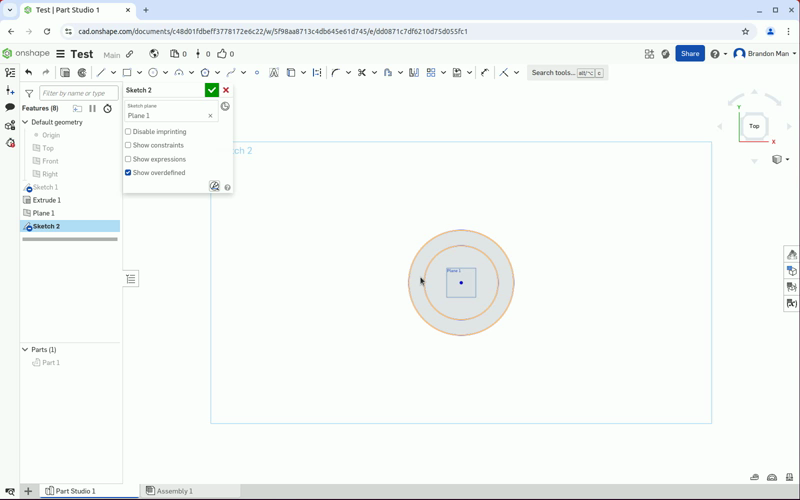
click(420, 276)
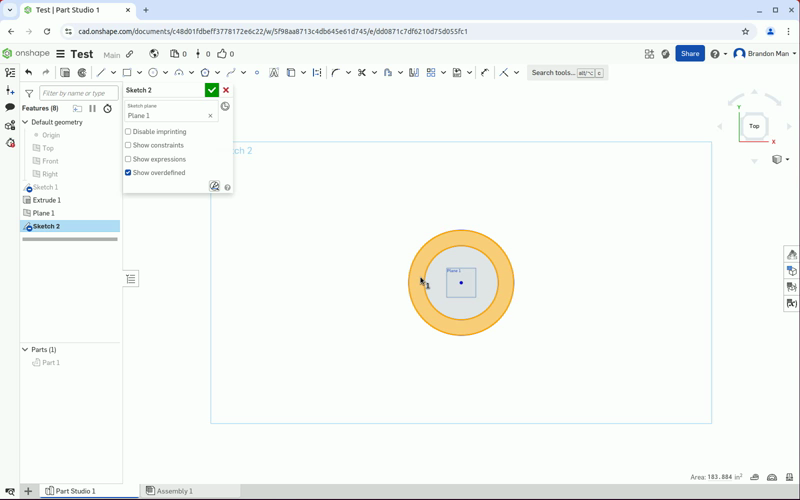
mouse_move(73, 352)
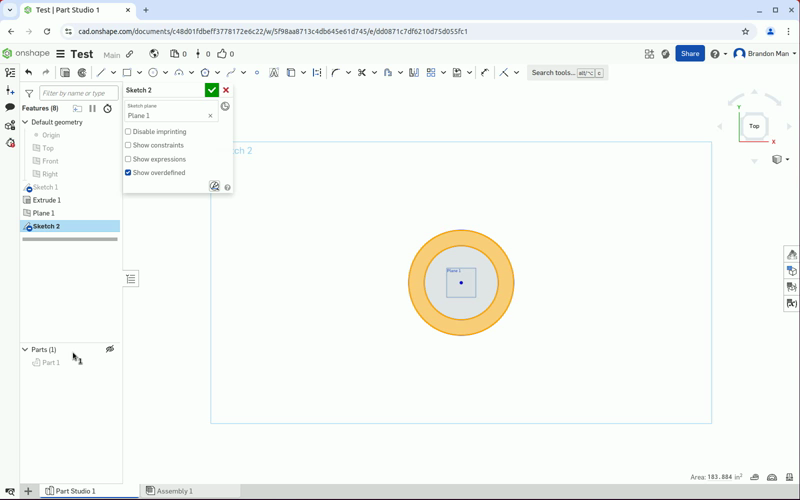
key(shift+y)
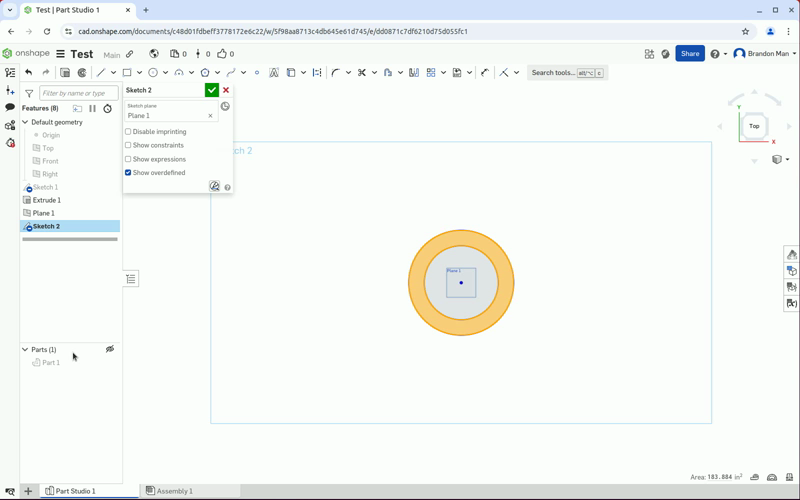
key(shift+e)
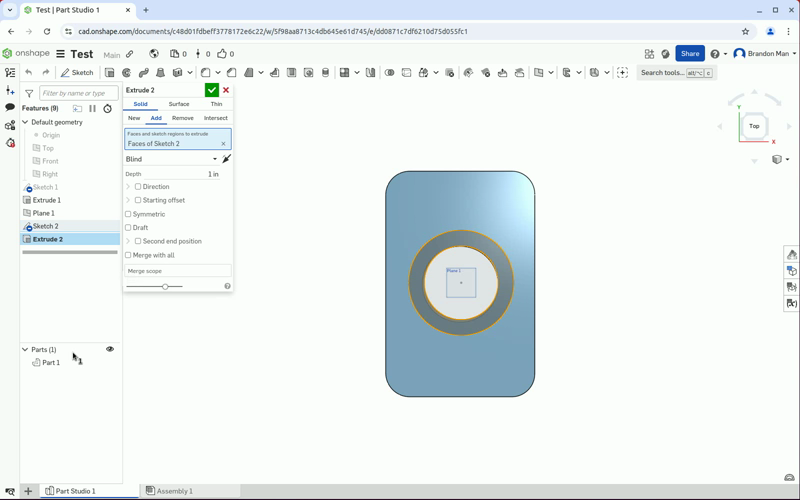
mouse_move(143, 106)
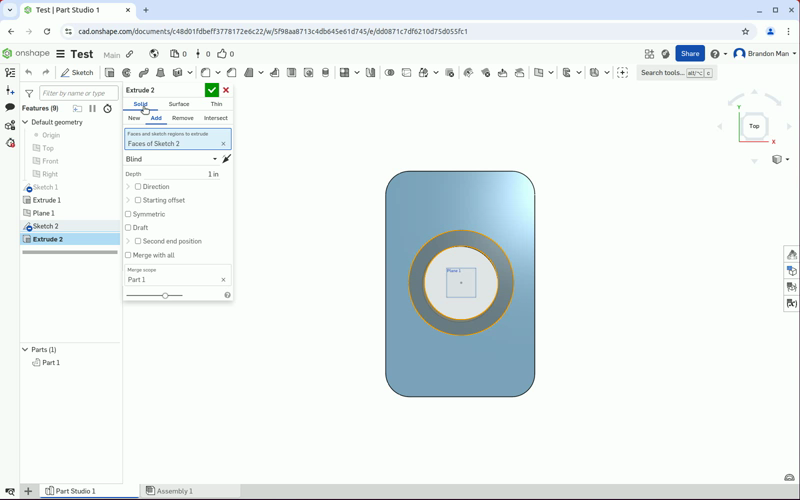
click(143, 106)
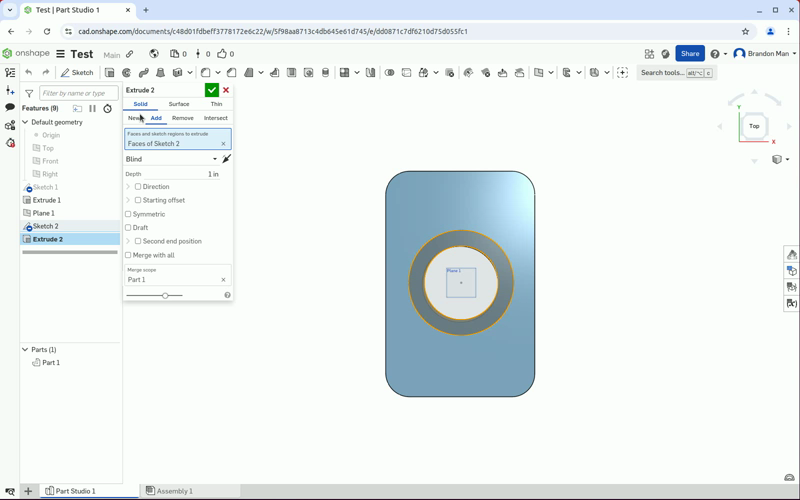
mouse_move(137, 120)
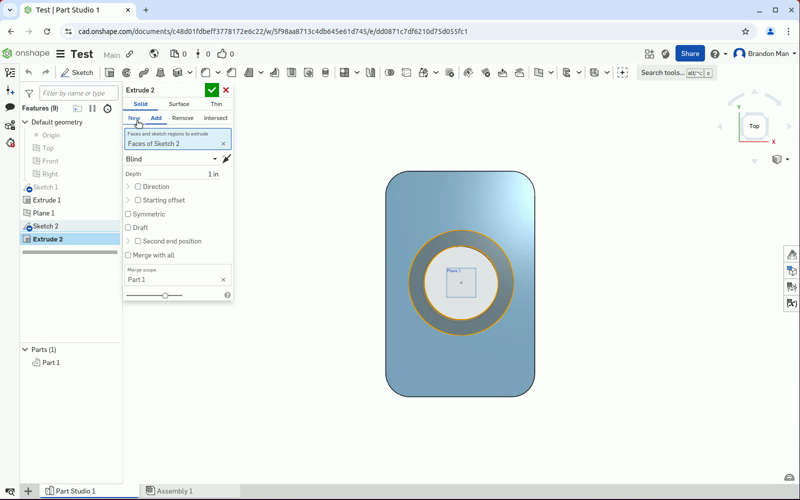
click(137, 120)
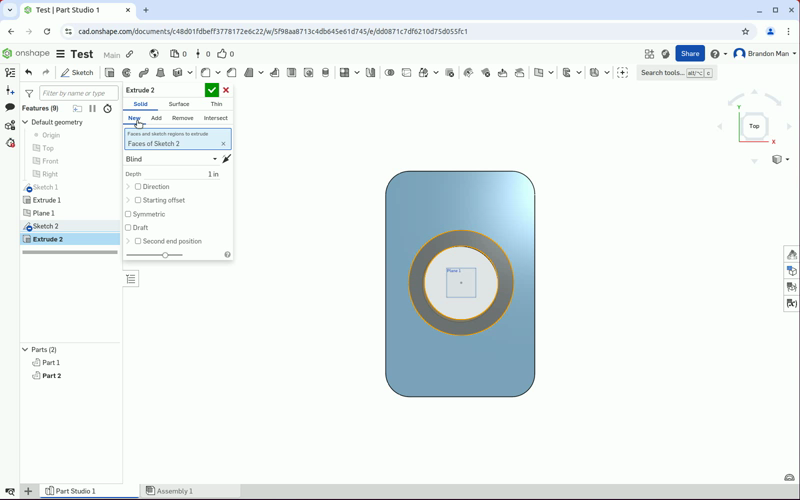
key(tab, 4)
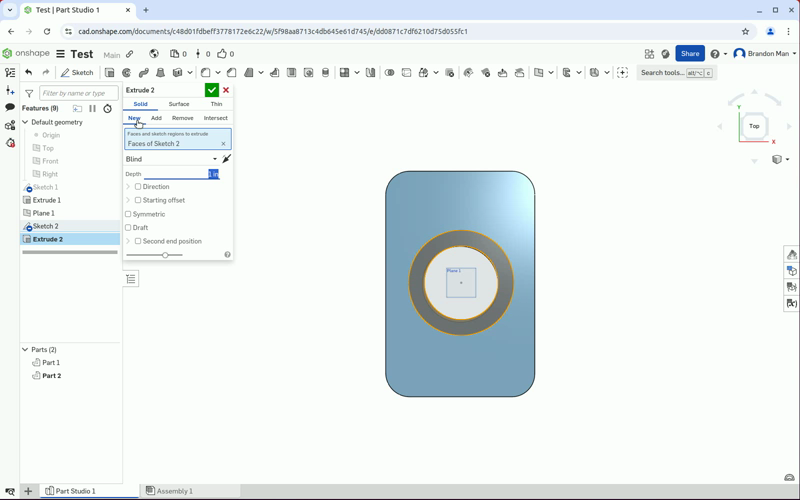
text(4.333)
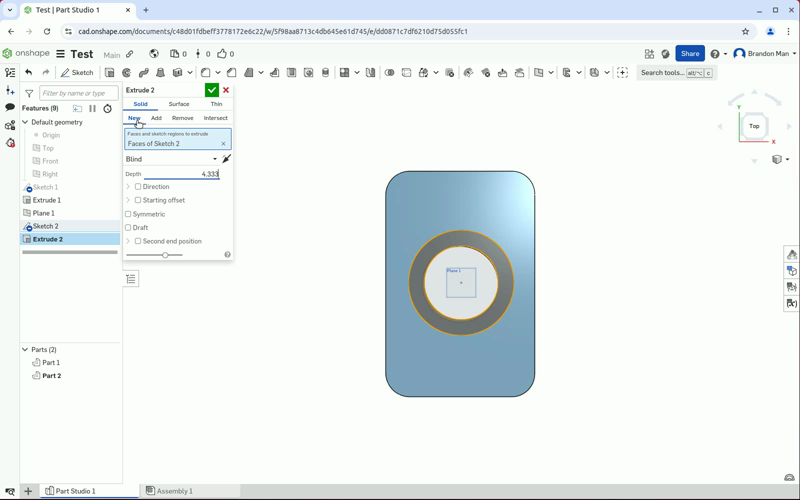
key(enter)
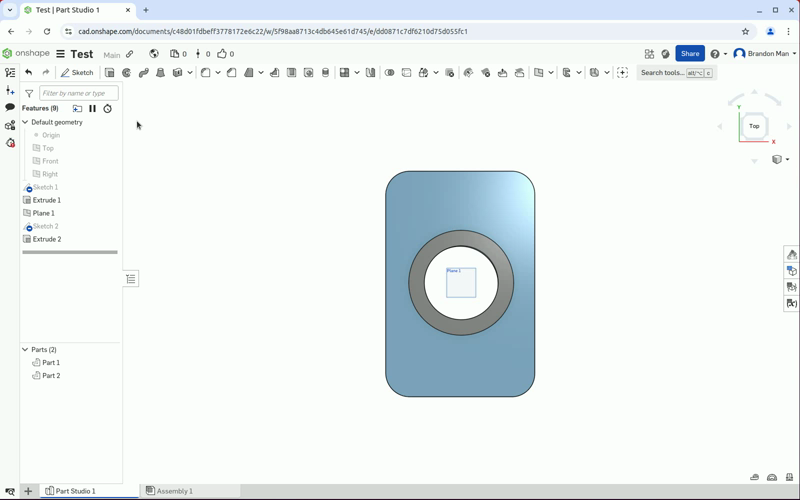
key(shift+h)
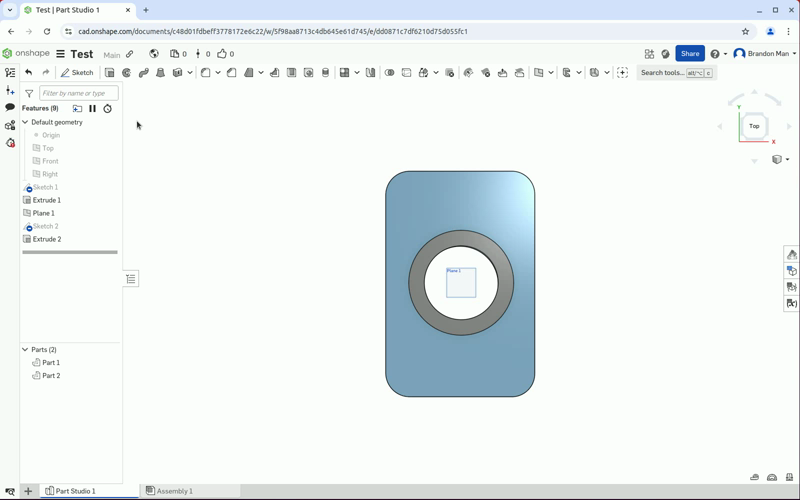
key(shift+h)
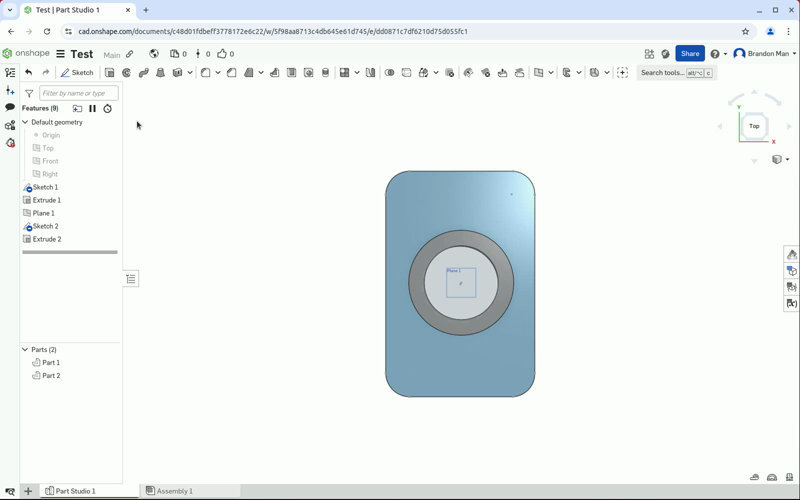
key(shift+7)
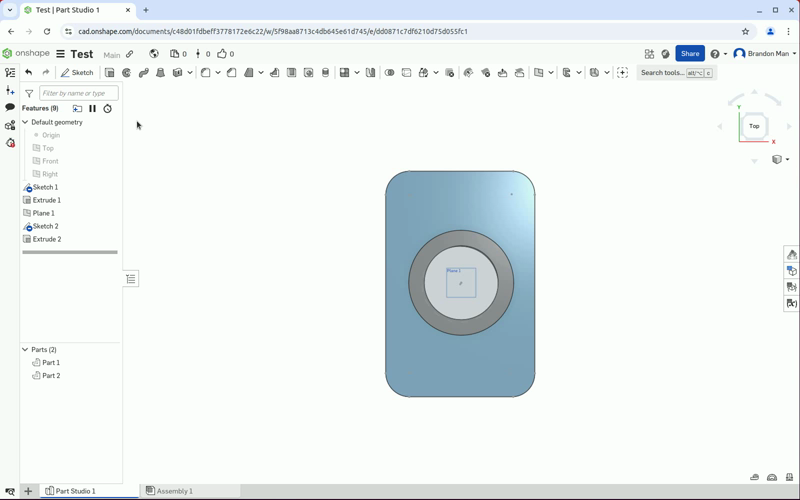
key(up, 3)
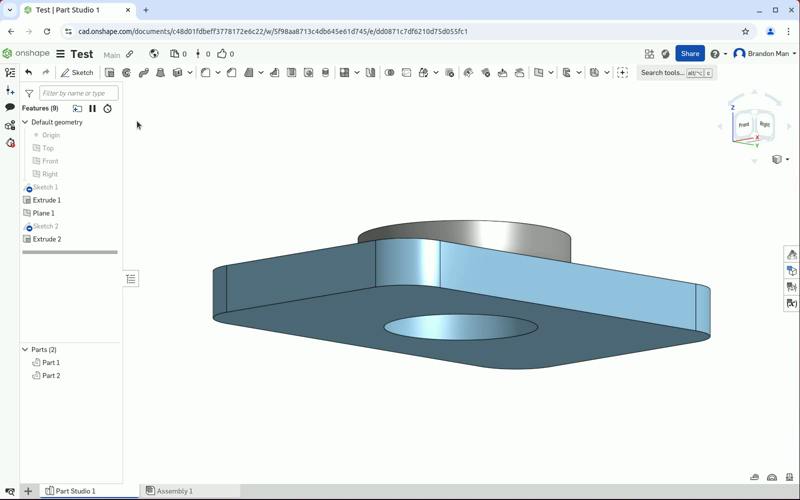
key(left, 3)
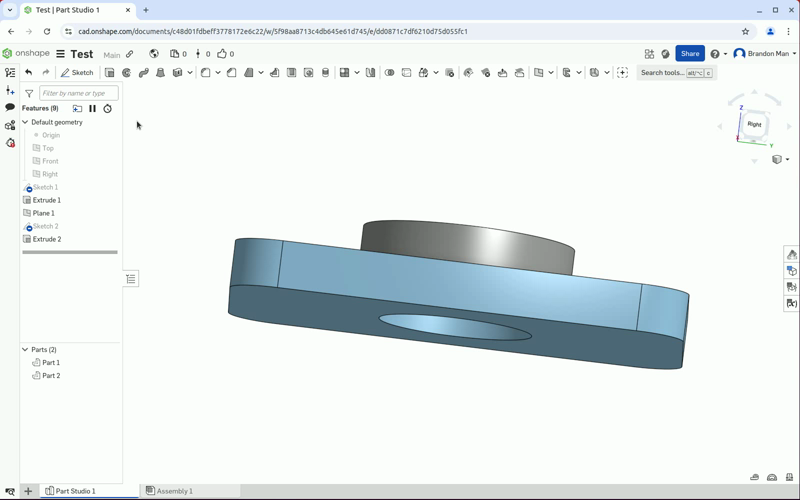
key(right, 3)
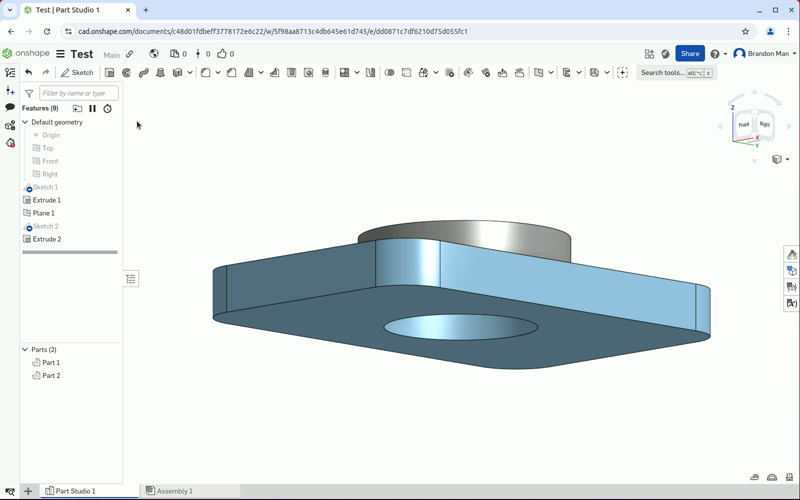
key(down, 3)
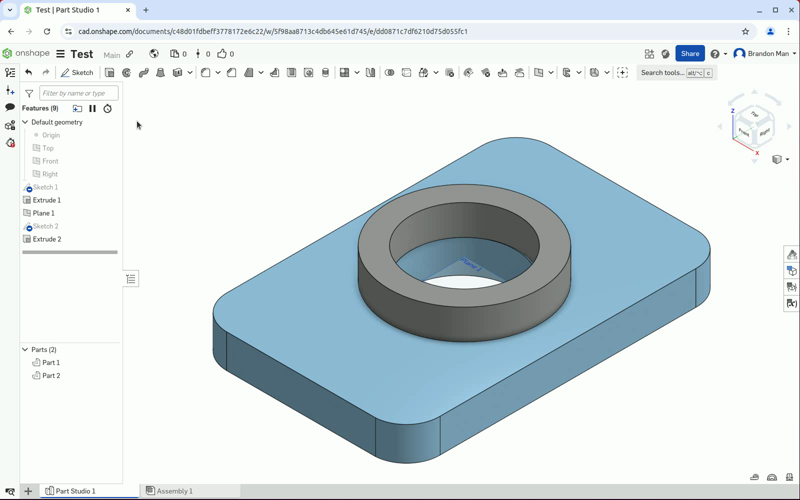
mouse_move(73, 189)
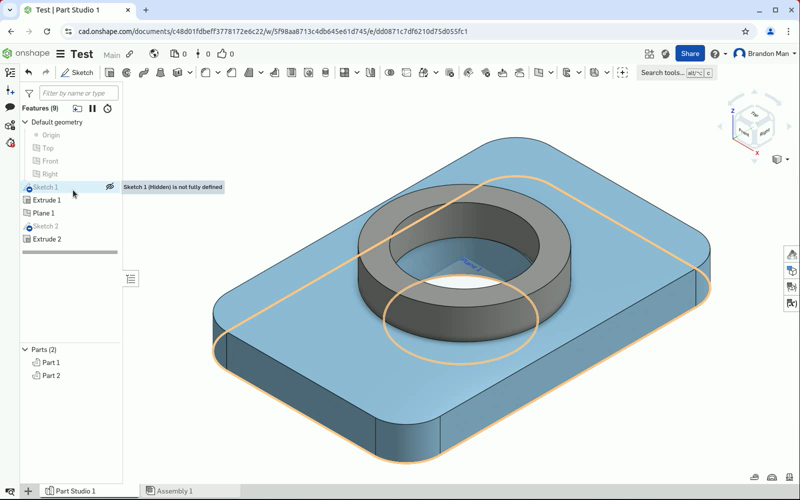
click(73, 189)